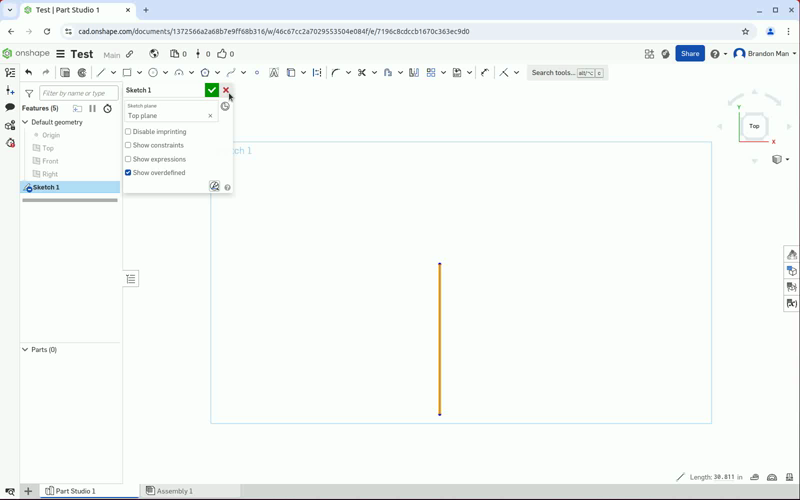
key(shift+h)
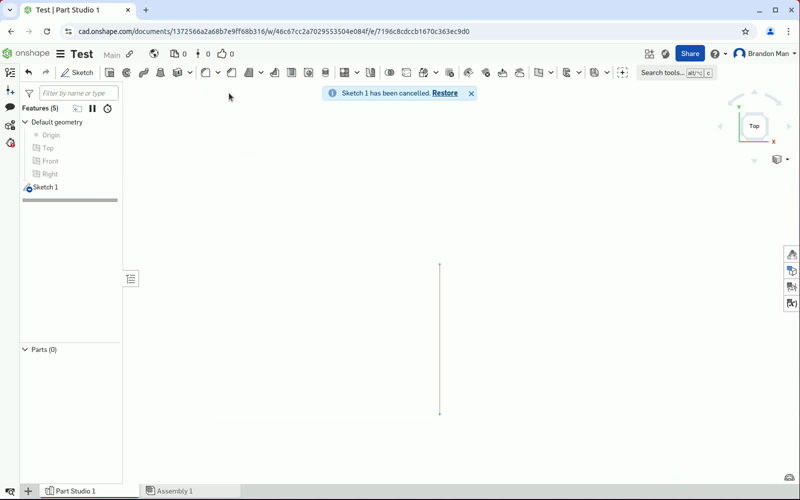
key(shift+s)
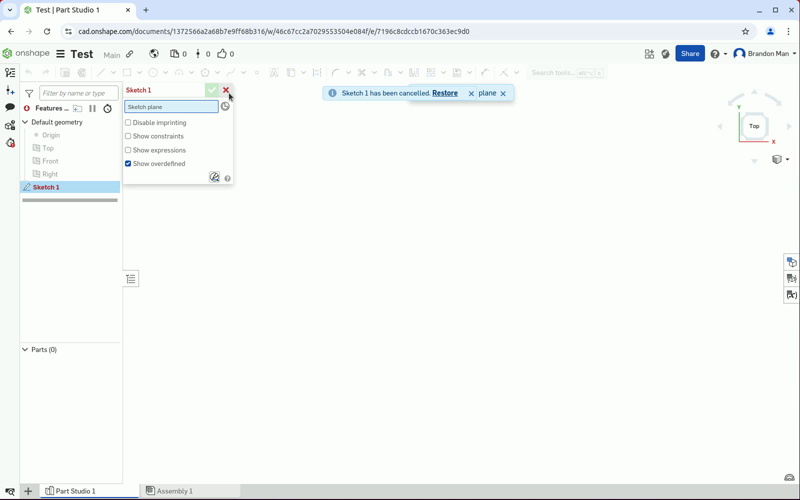
mouse_move(73, 150)
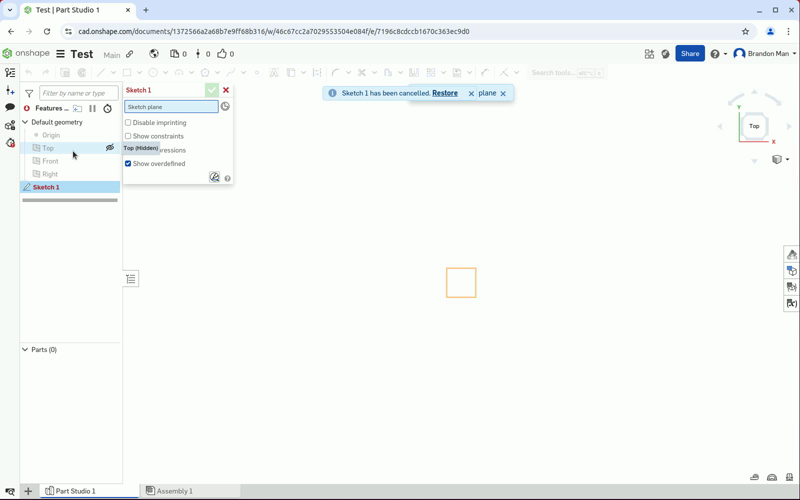
click(73, 150)
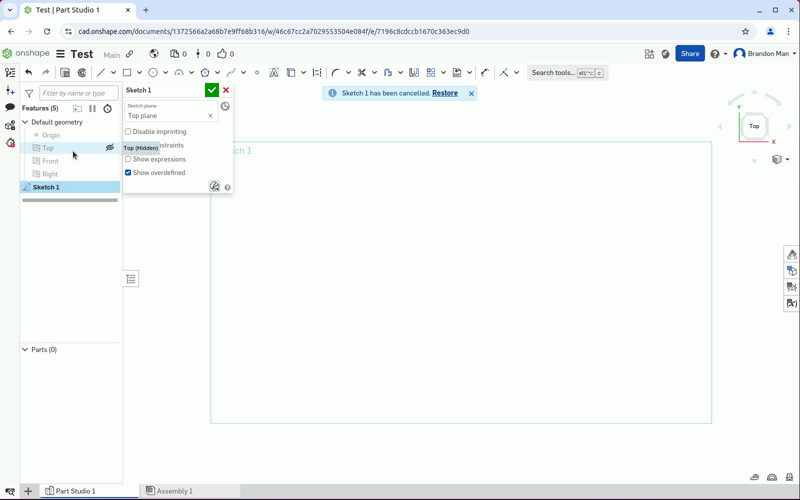
mouse_move(73, 352)
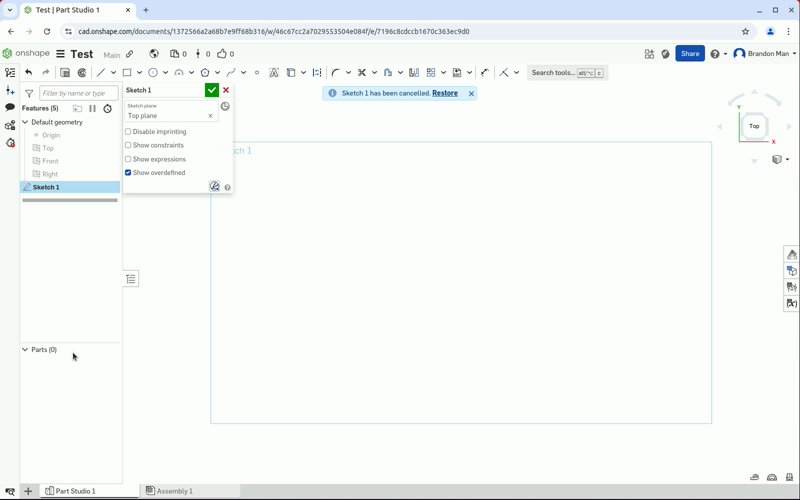
key(y)
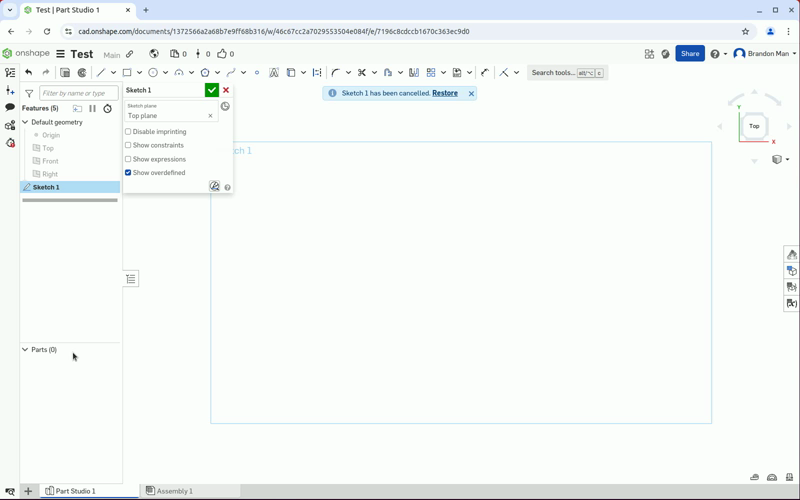
key(c)
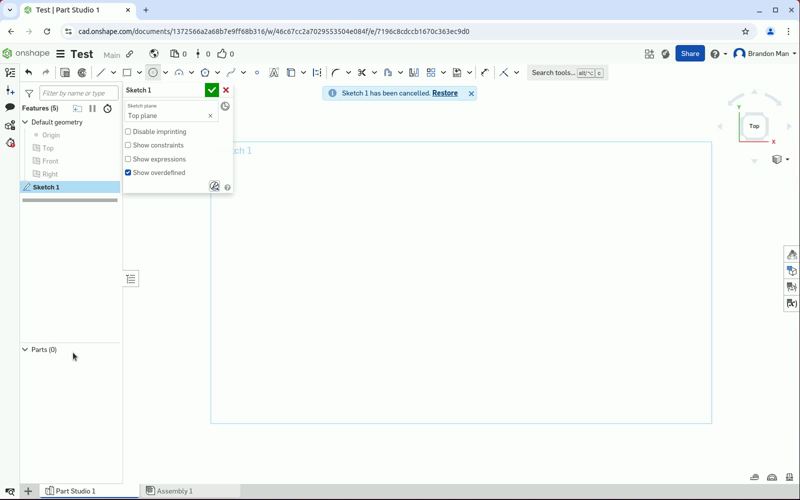
key_down(shift)
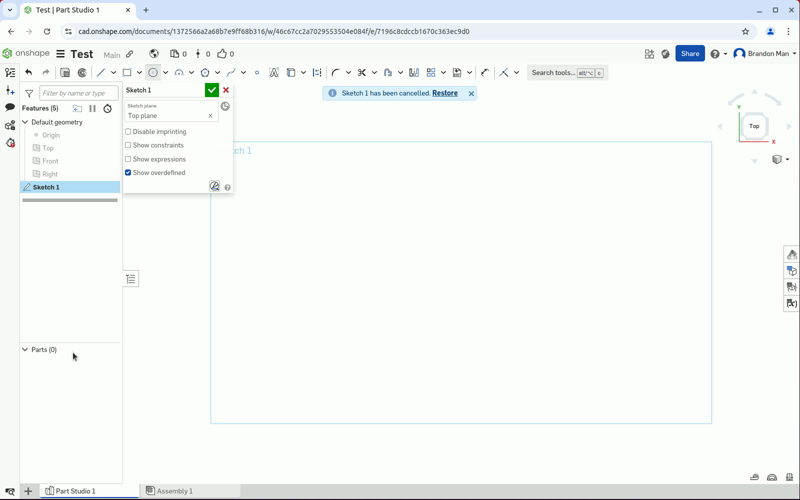
mouse_move(460, 282)
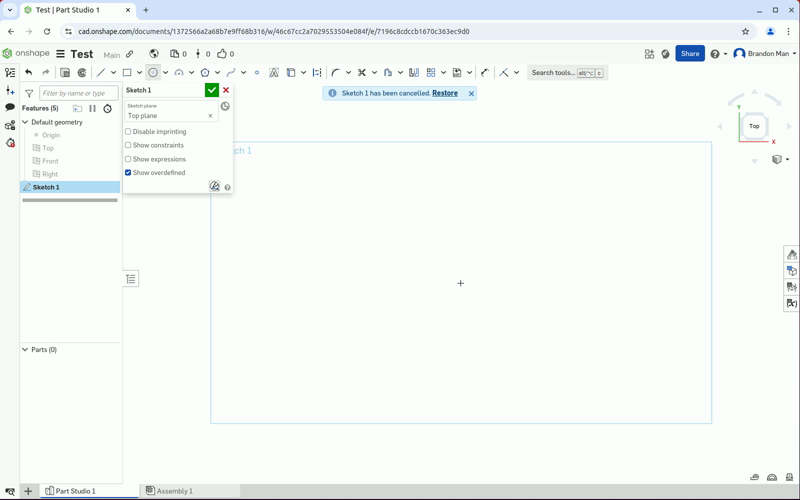
click(460, 282)
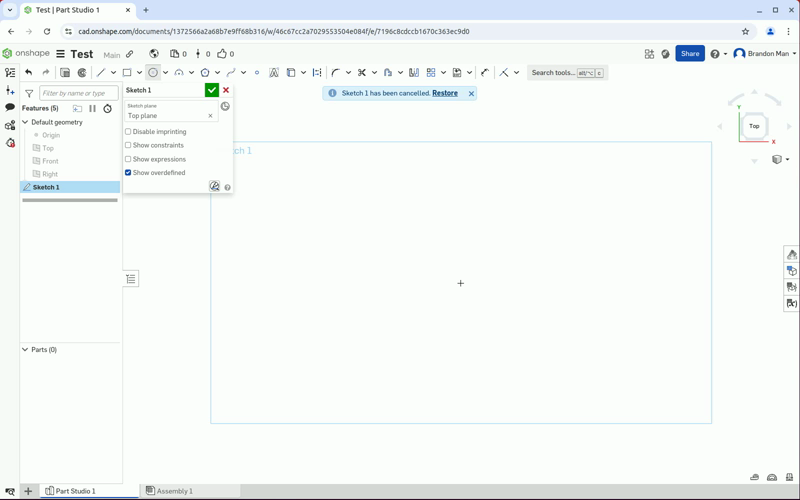
key_up(shift)
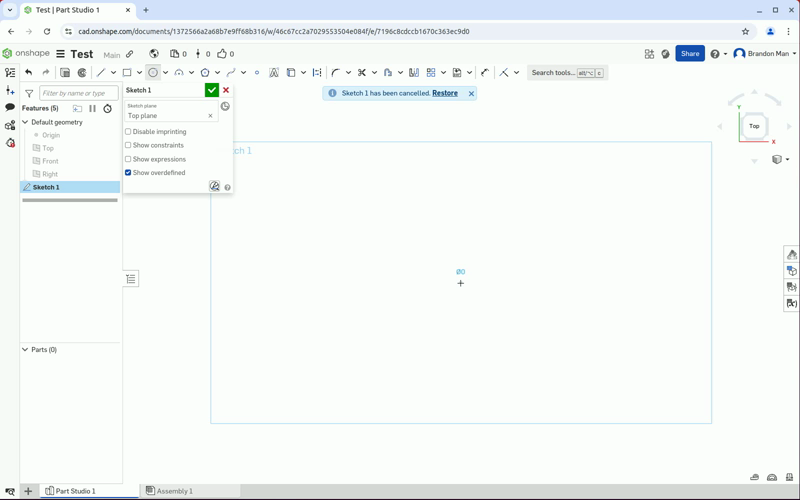
mouse_move(484, 282)
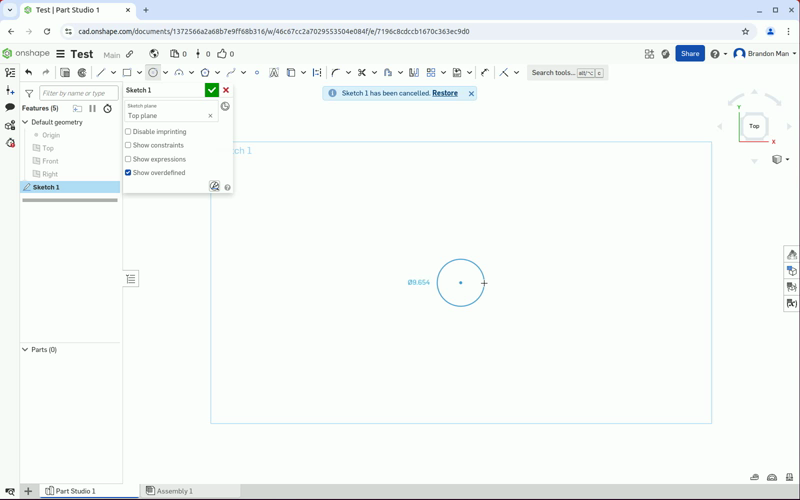
click(484, 282)
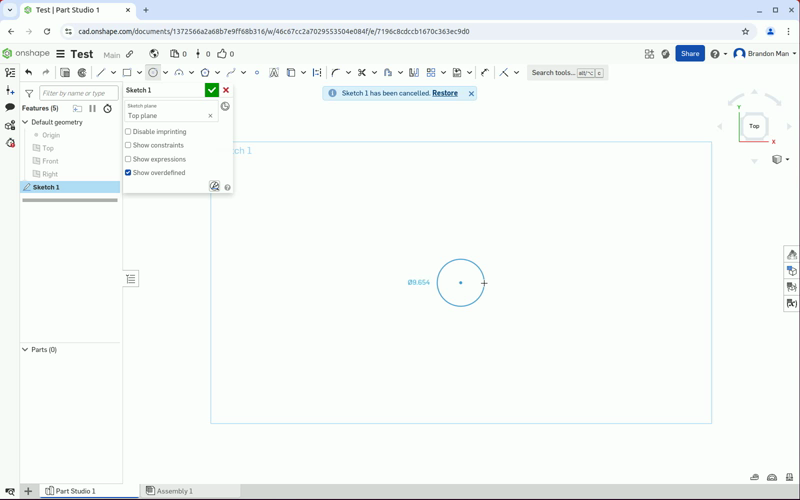
key(esc)
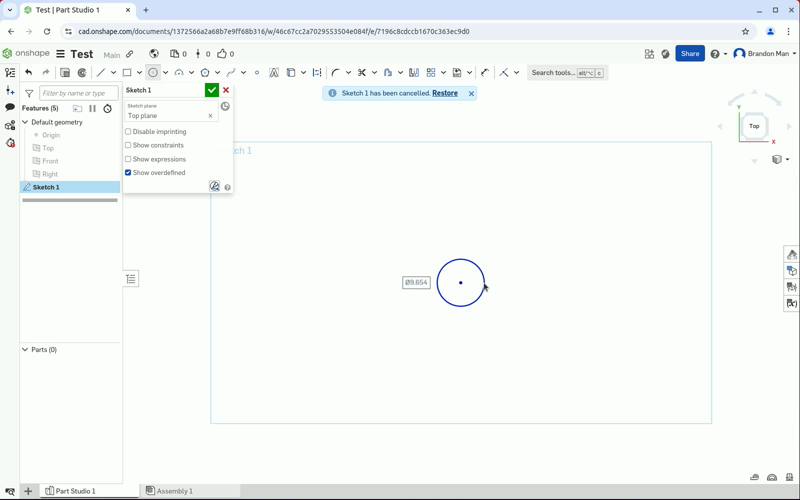
key(c)
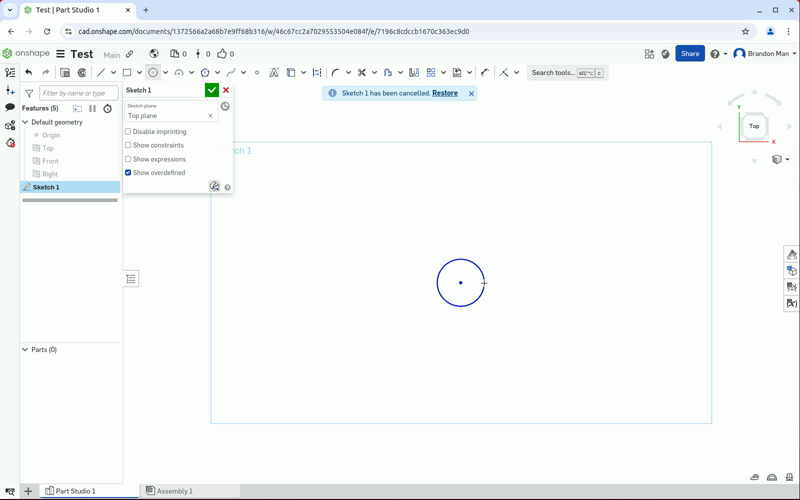
key_down(shift)
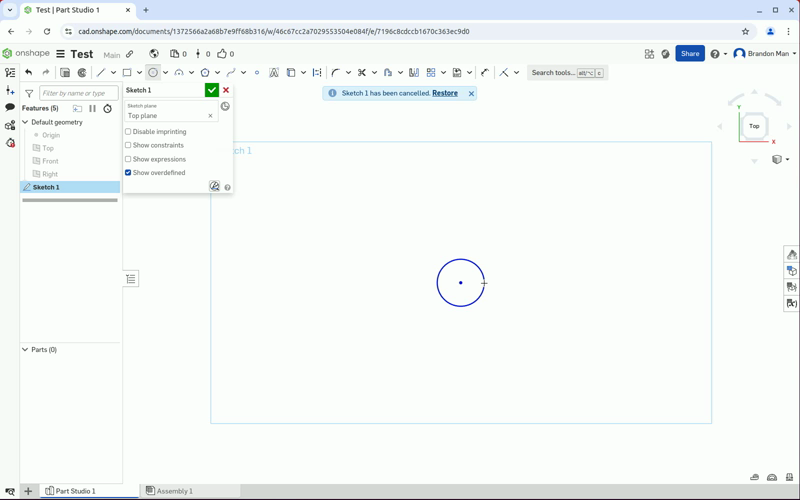
mouse_move(460, 282)
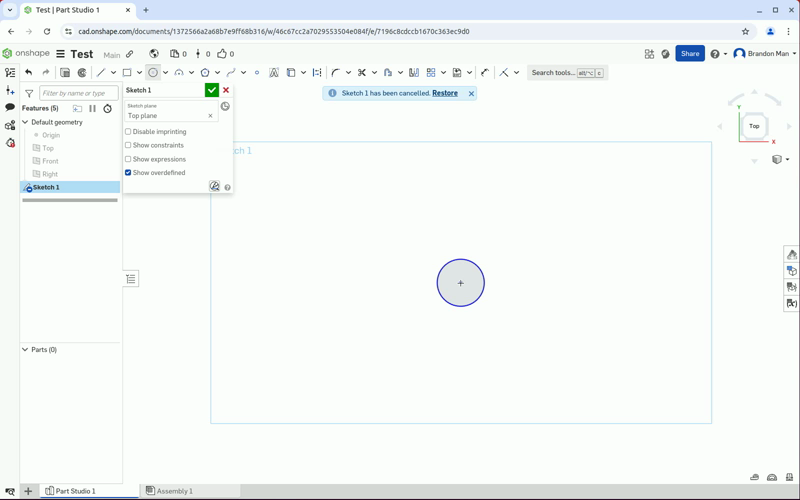
click(460, 282)
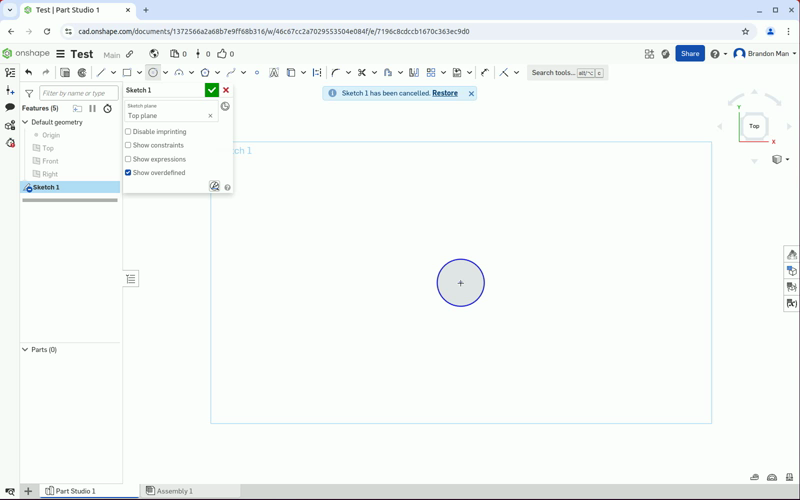
key_up(shift)
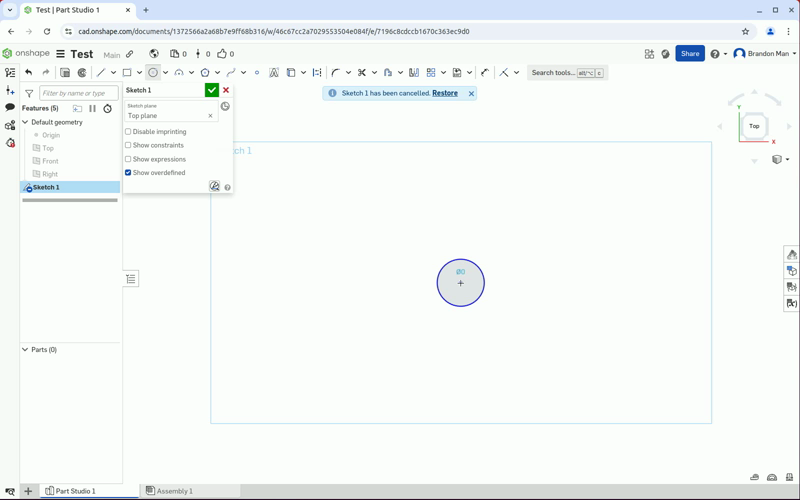
mouse_move(469, 282)
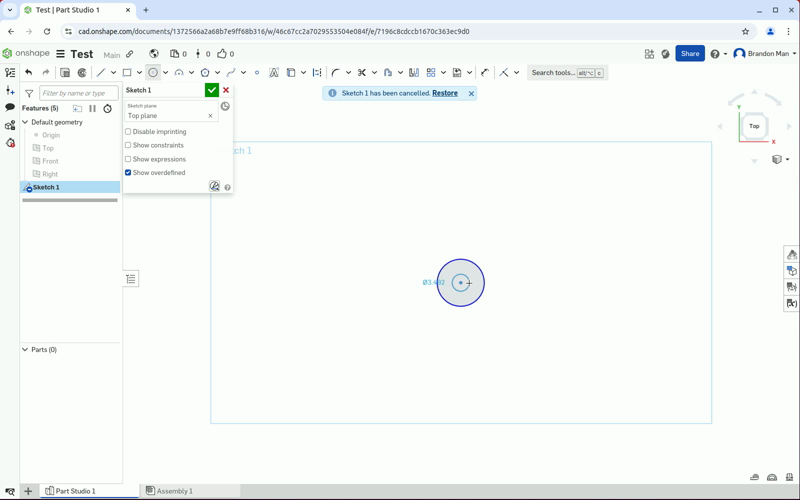
click(469, 282)
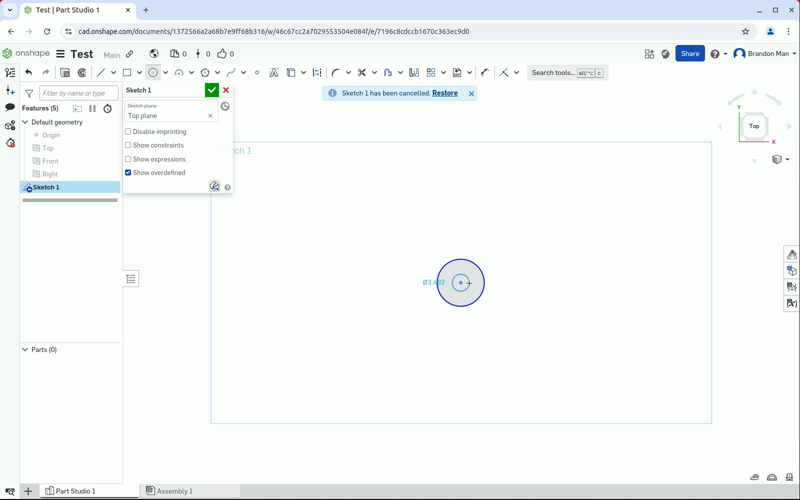
key(esc)
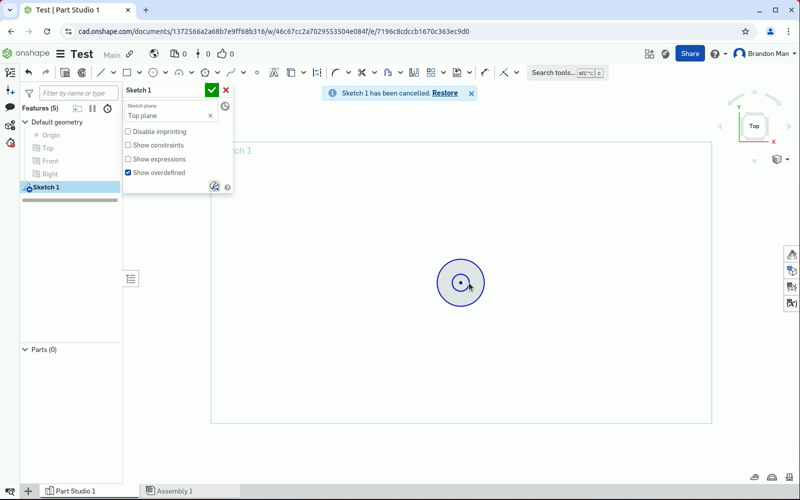
mouse_move(474, 269)
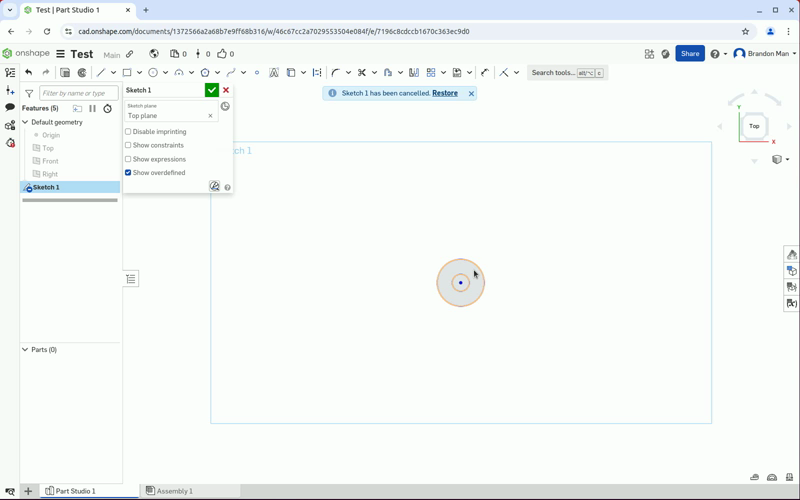
scroll(6)
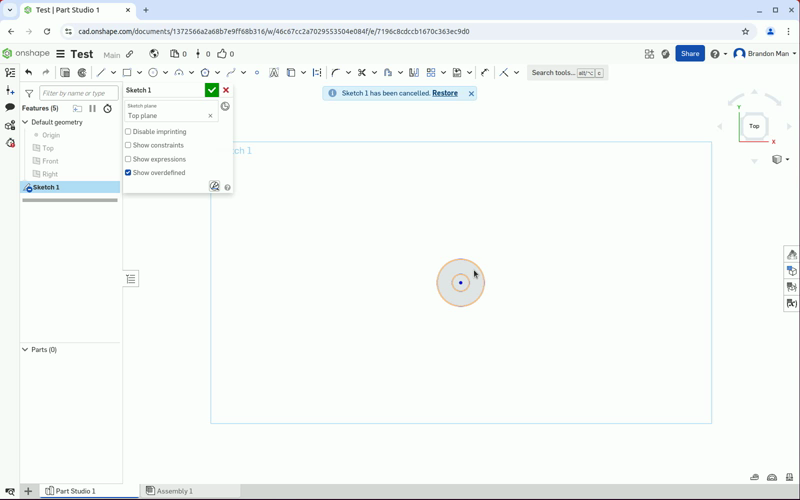
scroll(6)
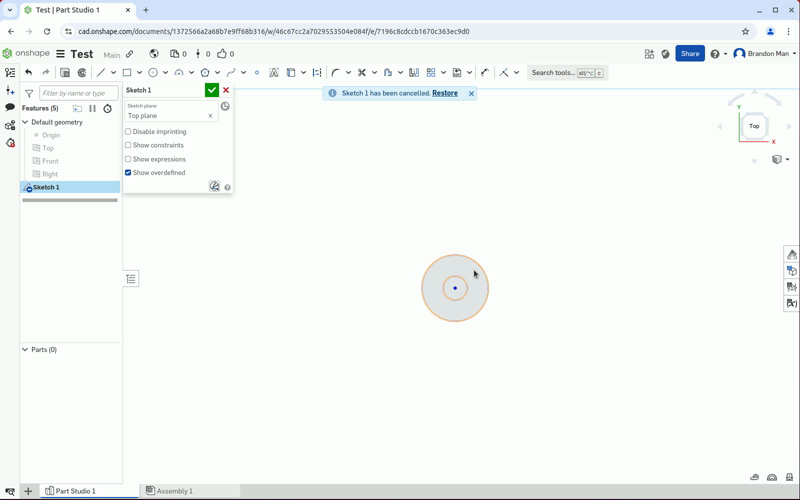
scroll(6)
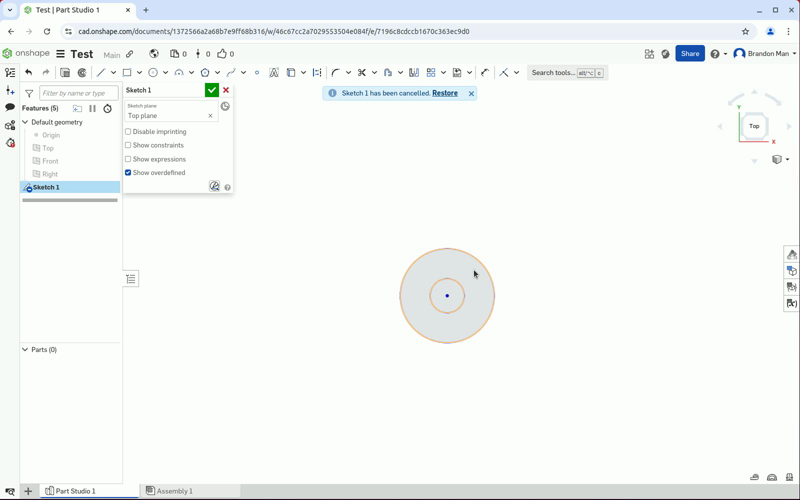
scroll(6)
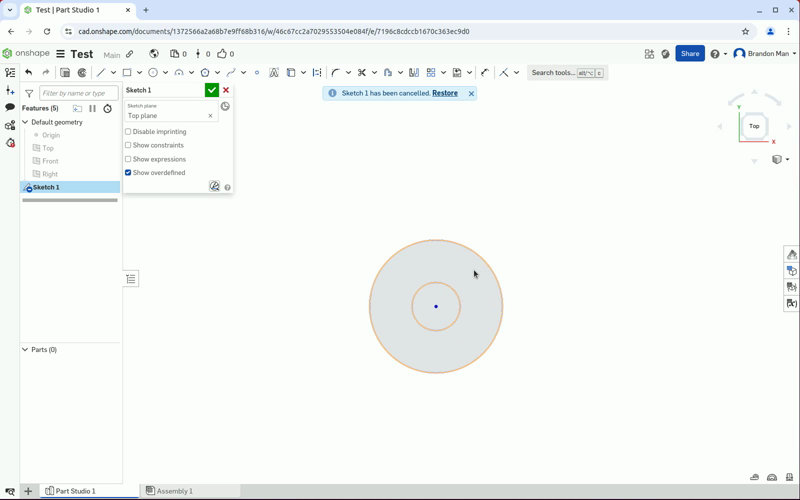
scroll(6)
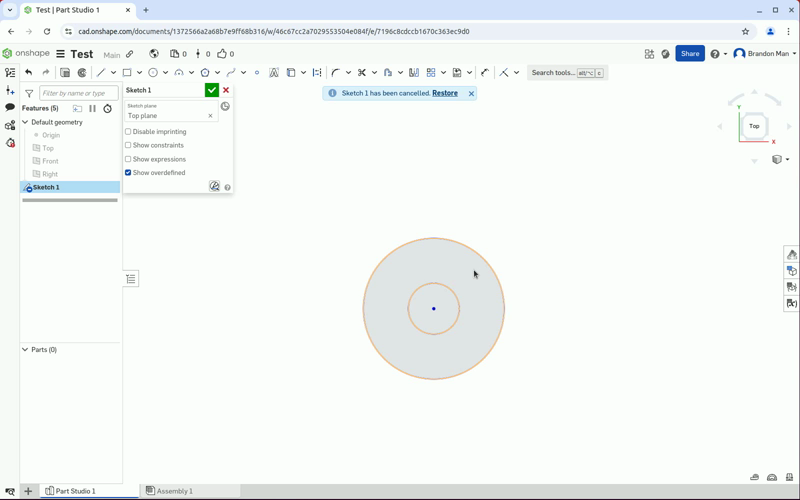
scroll(6)
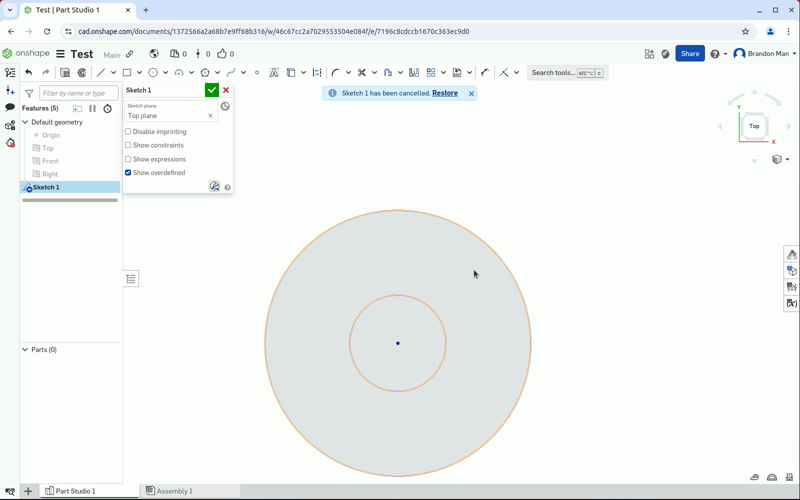
scroll(6)
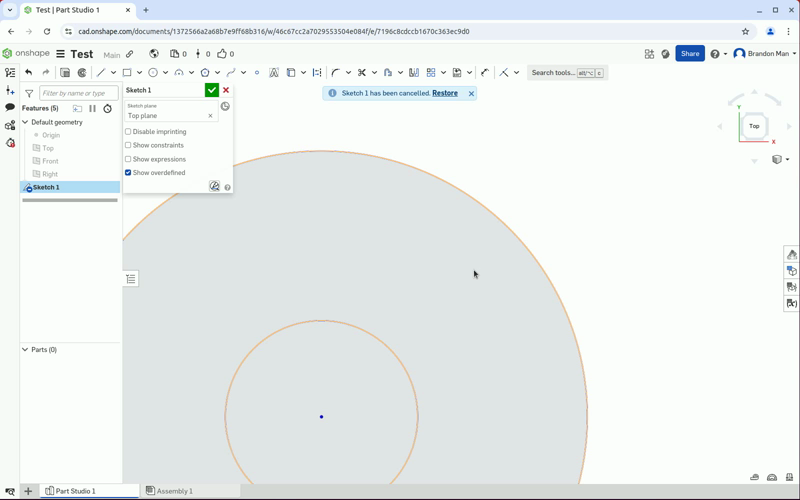
click(474, 269)
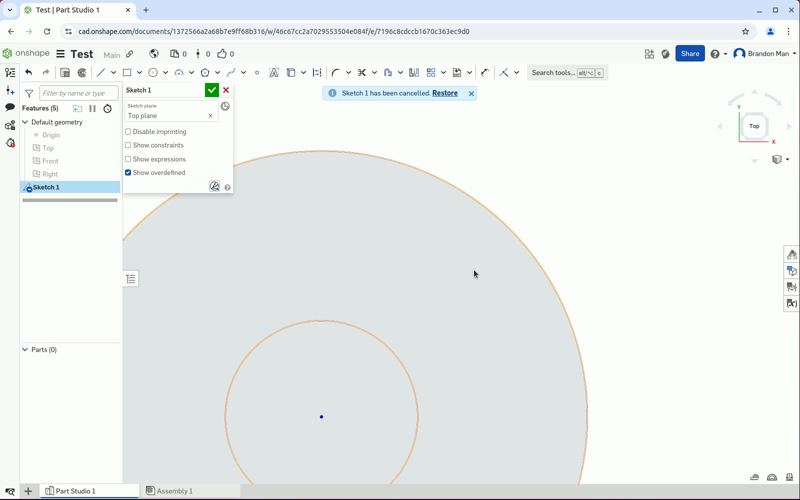
scroll(-6)
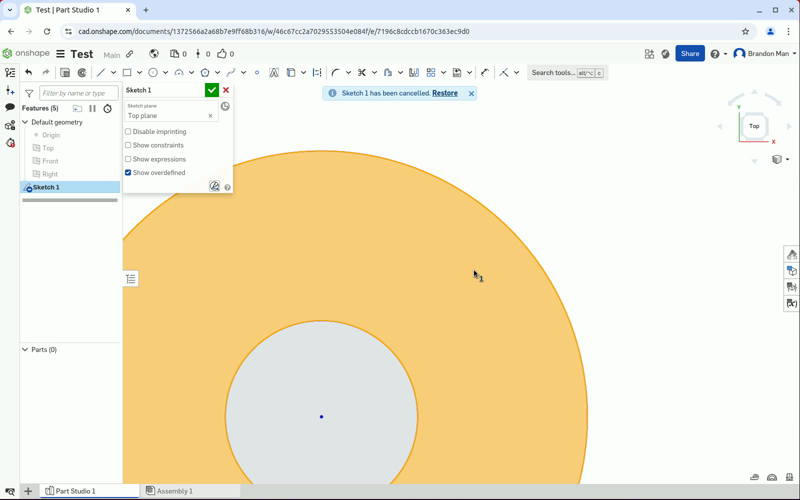
scroll(-6)
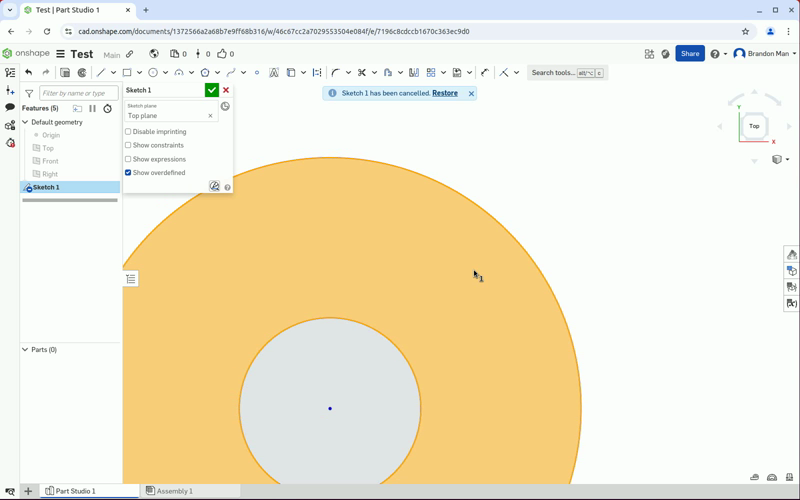
scroll(-6)
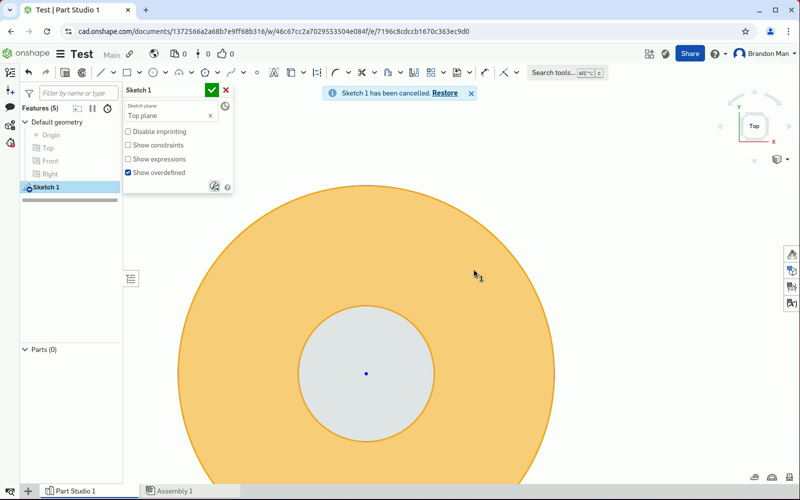
scroll(-6)
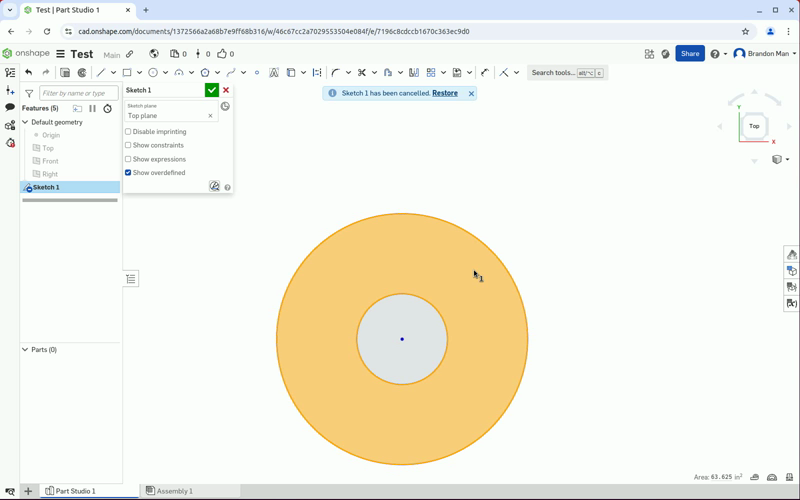
scroll(-6)
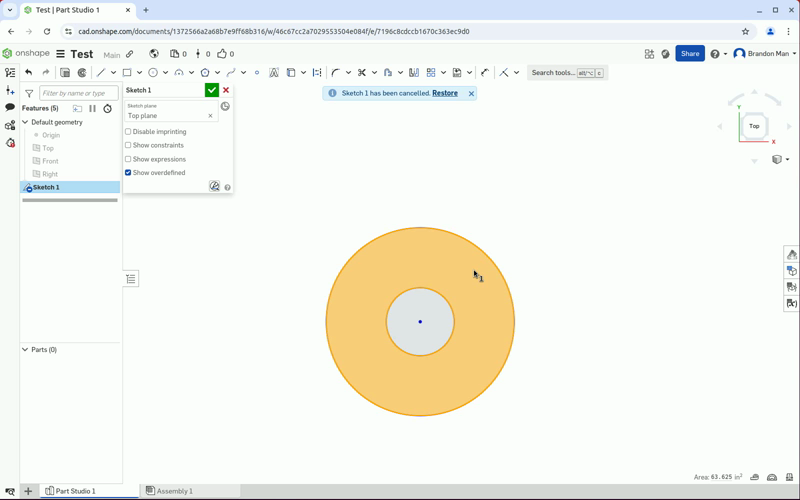
scroll(-6)
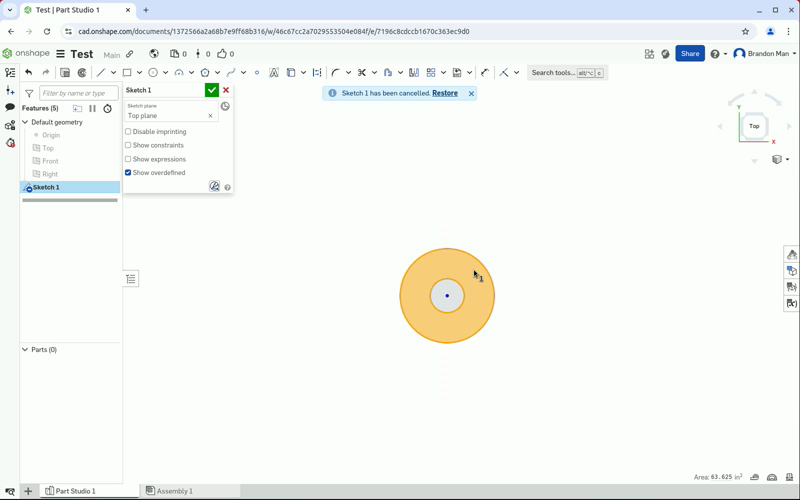
scroll(-6)
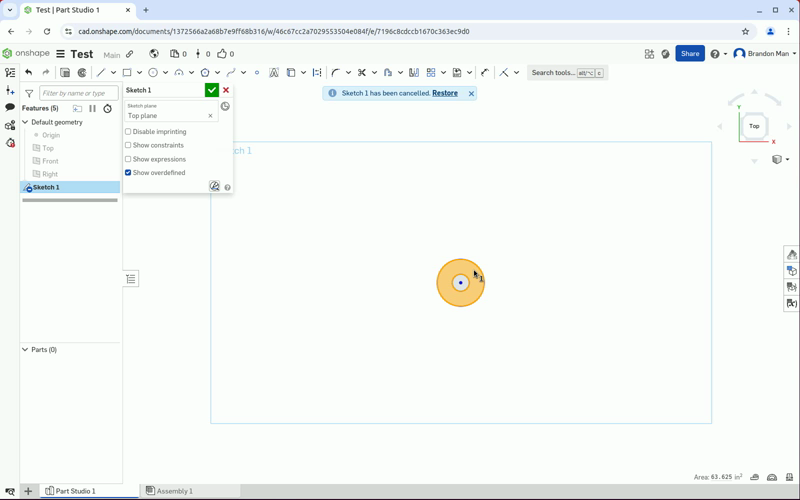
mouse_move(73, 352)
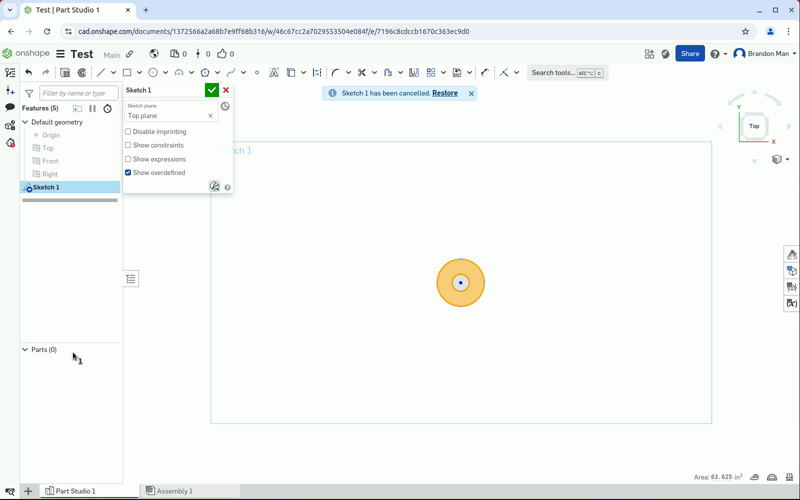
key(shift+y)
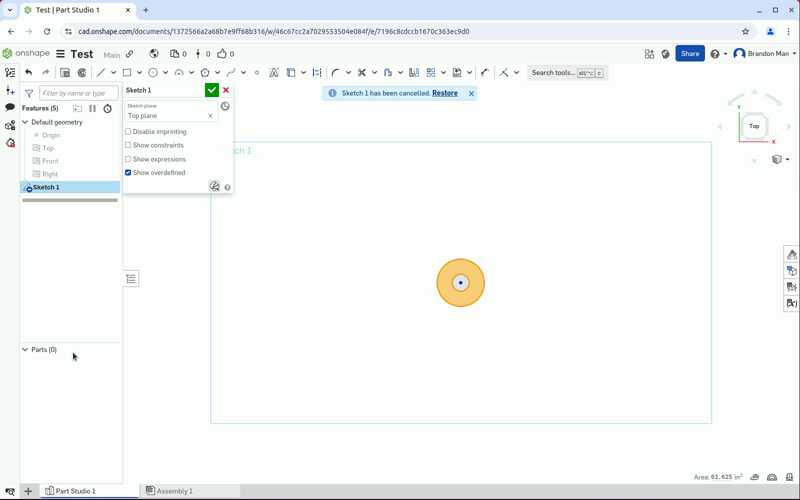
key(shift+e)
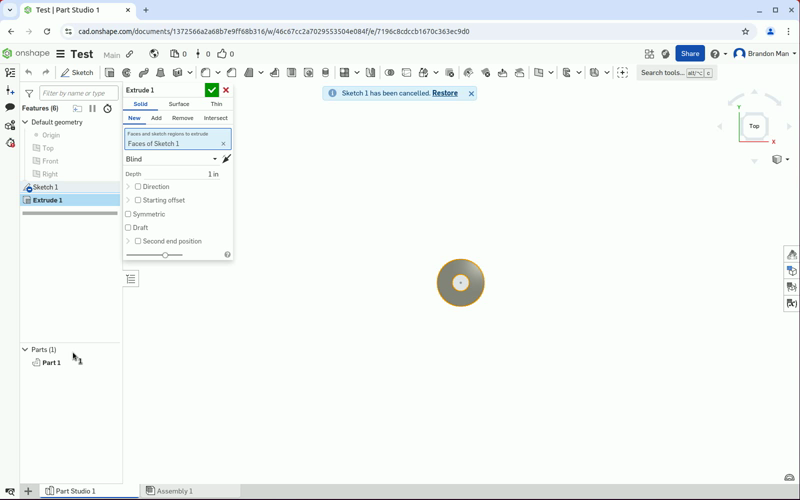
mouse_move(143, 106)
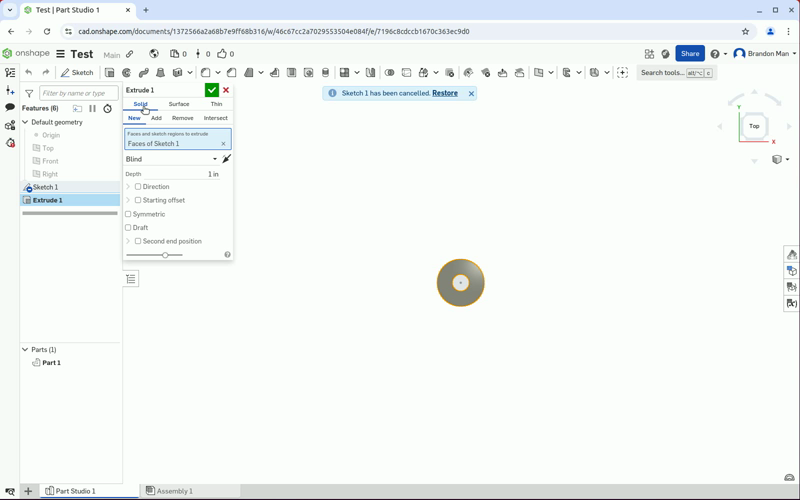
click(143, 106)
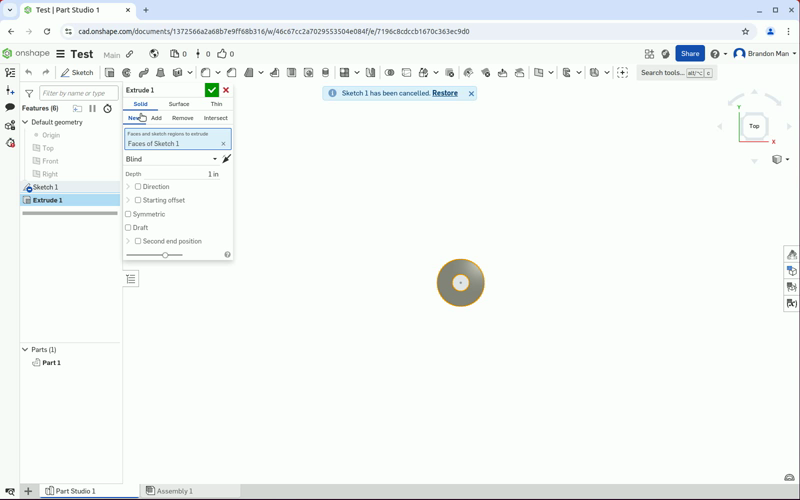
mouse_move(137, 120)
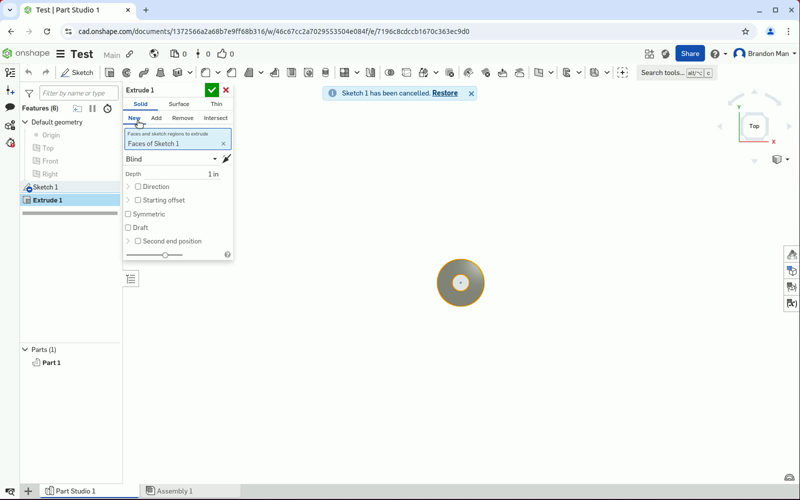
click(137, 120)
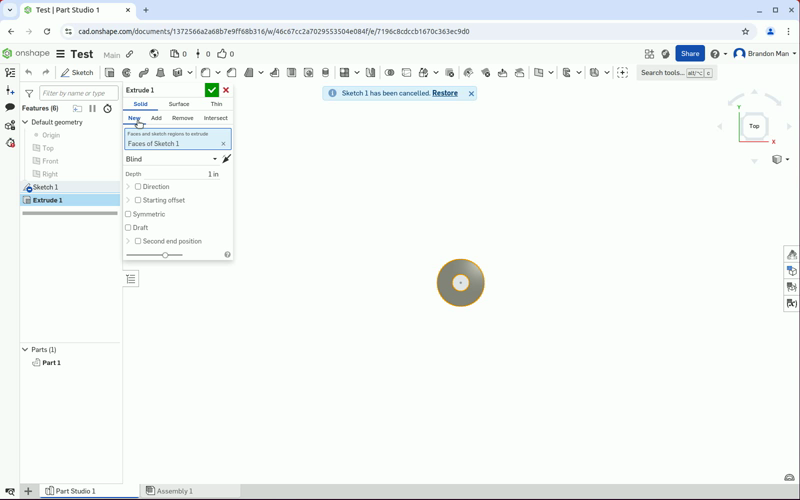
key(tab, 4)
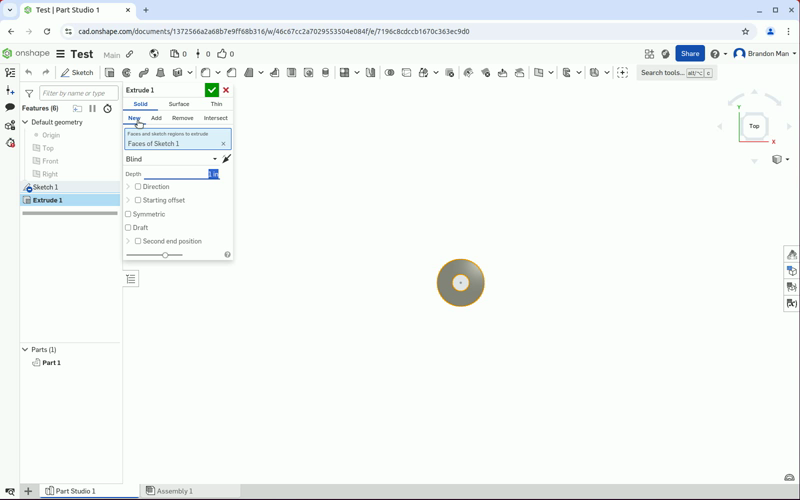
text(3.611)
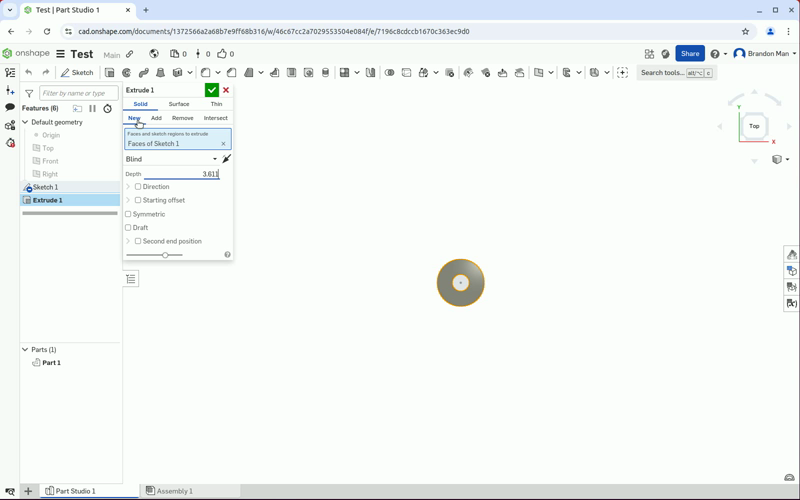
key(enter)
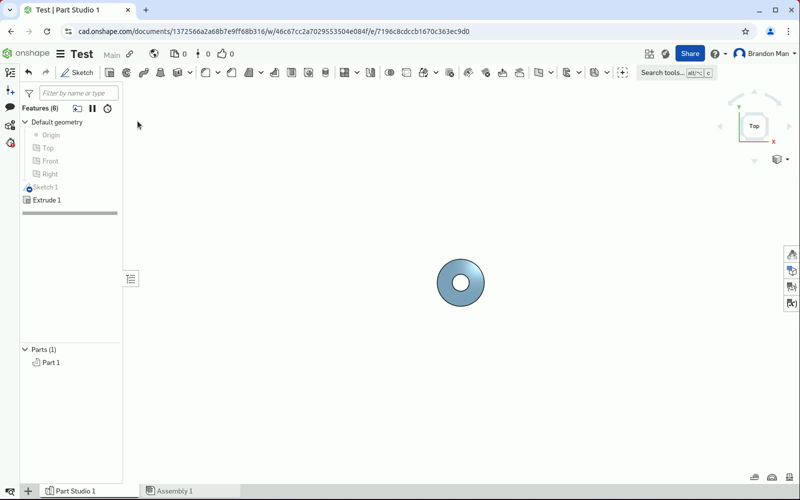
key(shift+h)
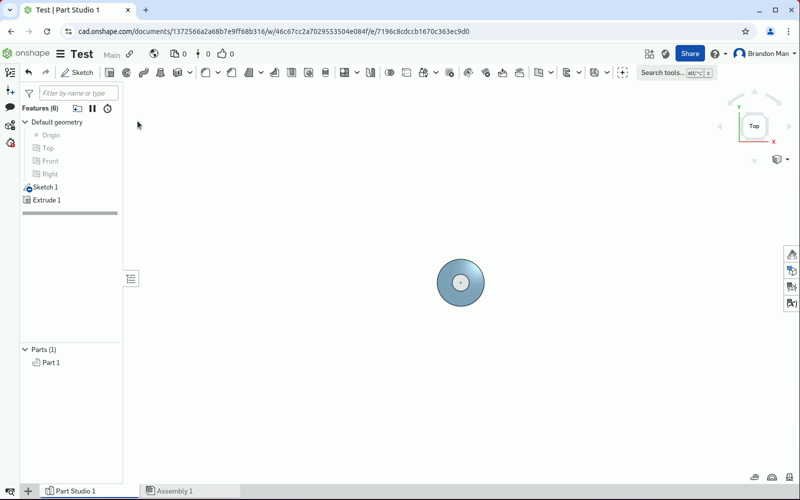
key(shift+h)
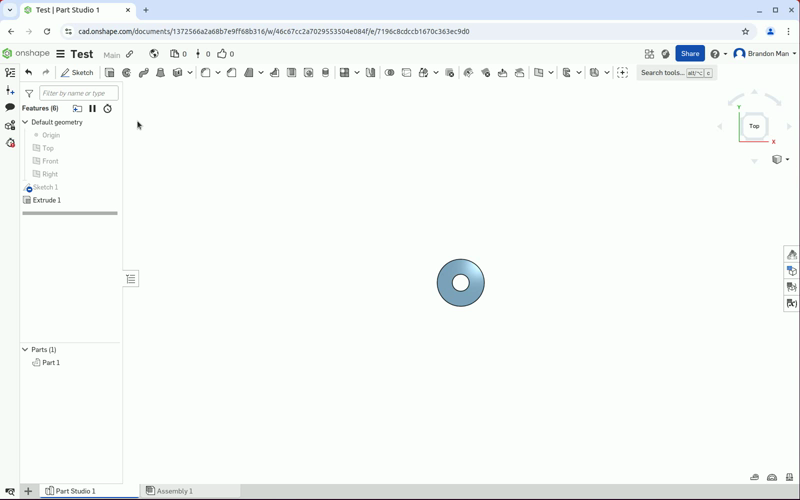
mouse_move(73, 189)
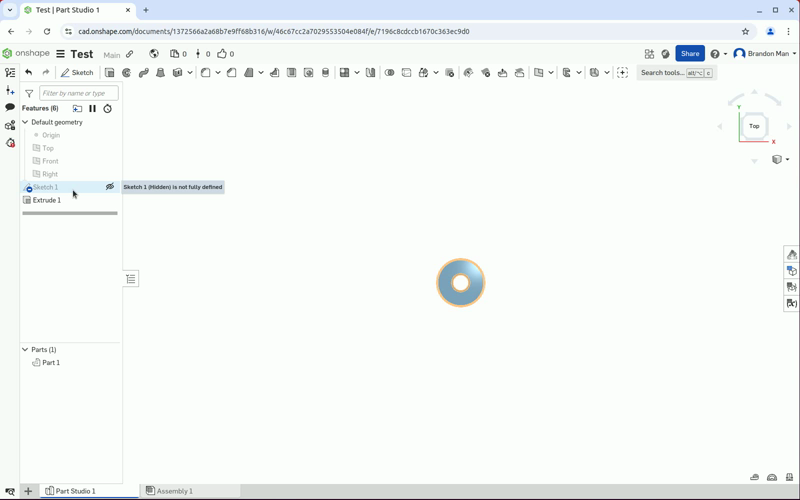
click(73, 189)
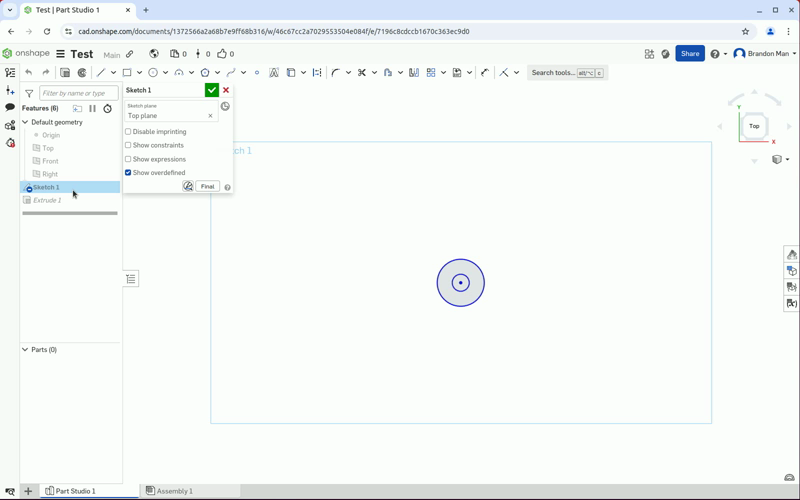
mouse_move(229, 92)
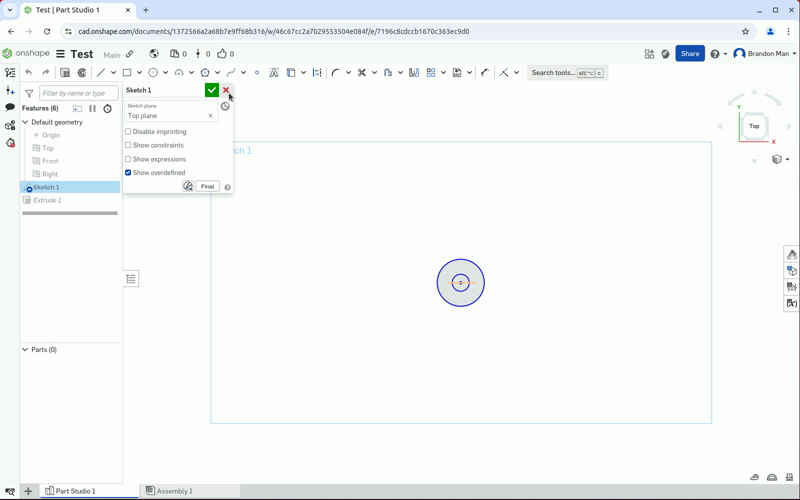
click(229, 92)
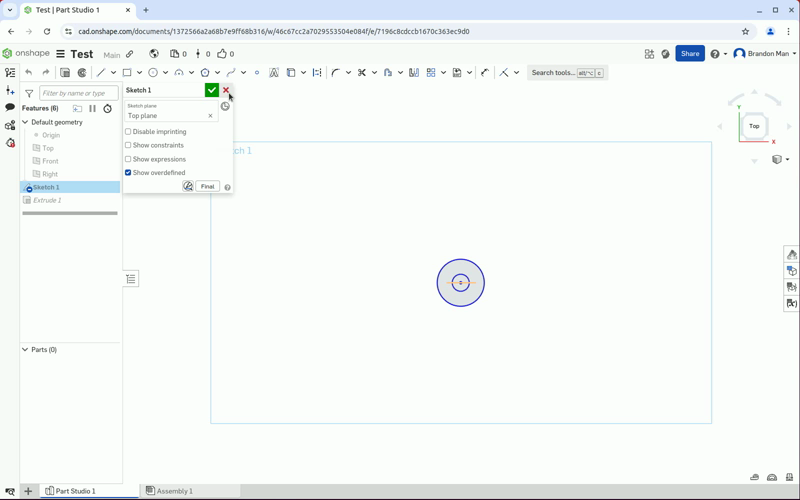
key(shift+s)
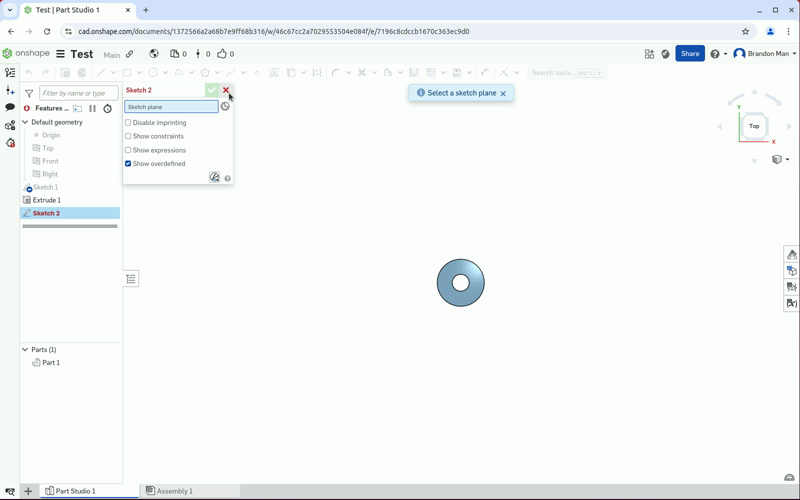
mouse_move(73, 150)
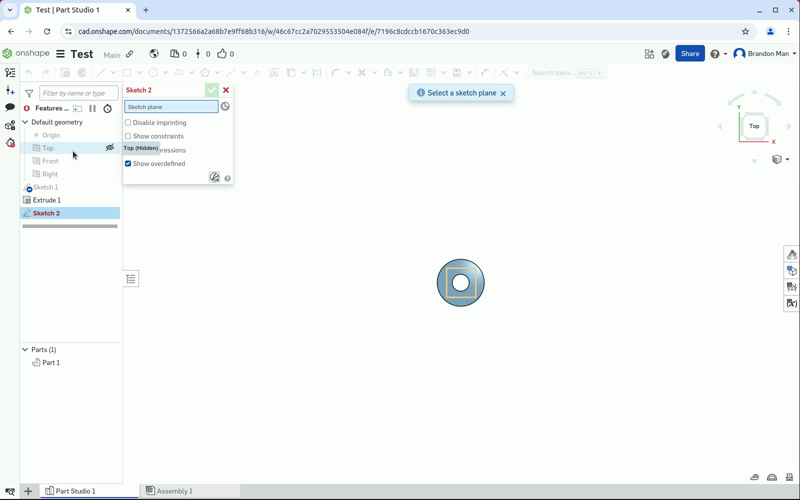
click(73, 150)
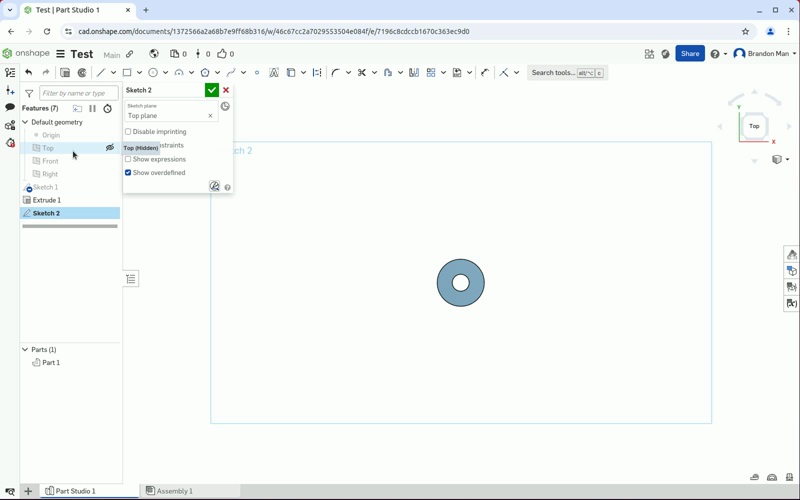
mouse_move(73, 352)
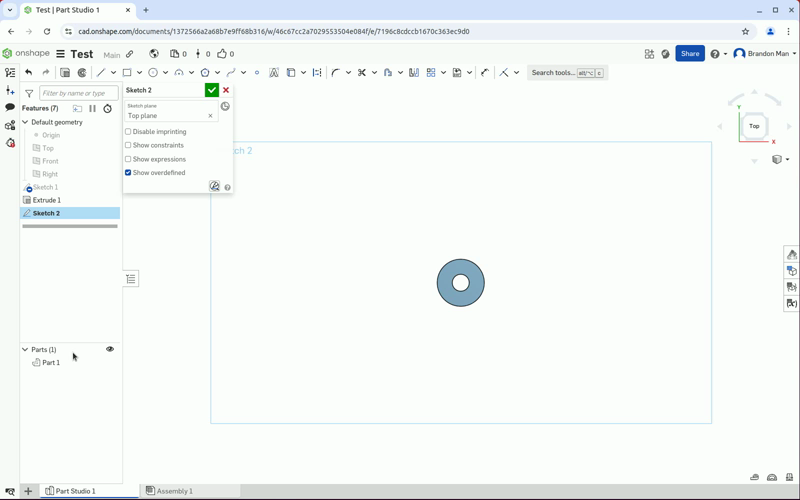
key(y)
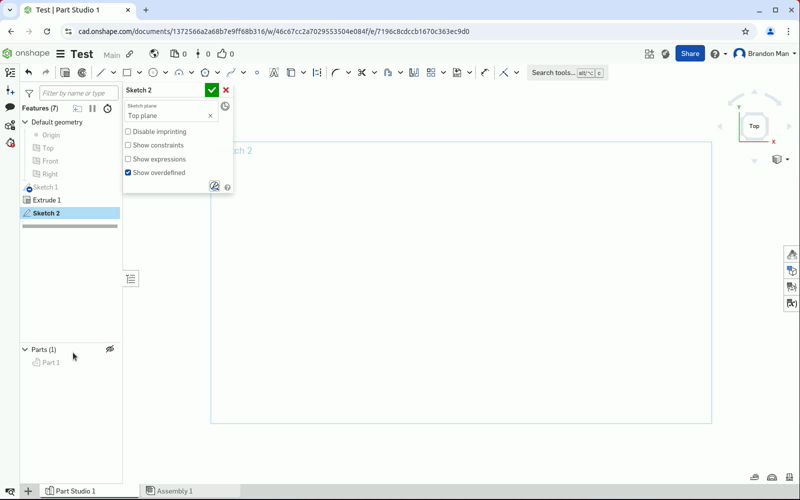
key(a)
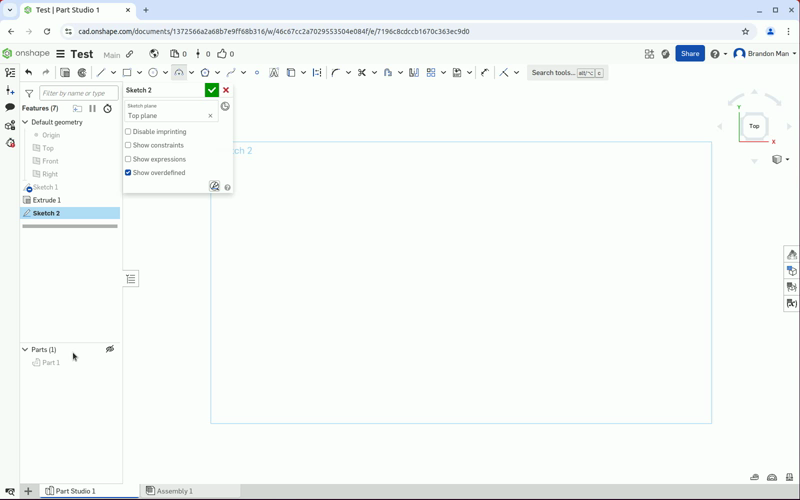
key_down(shift)
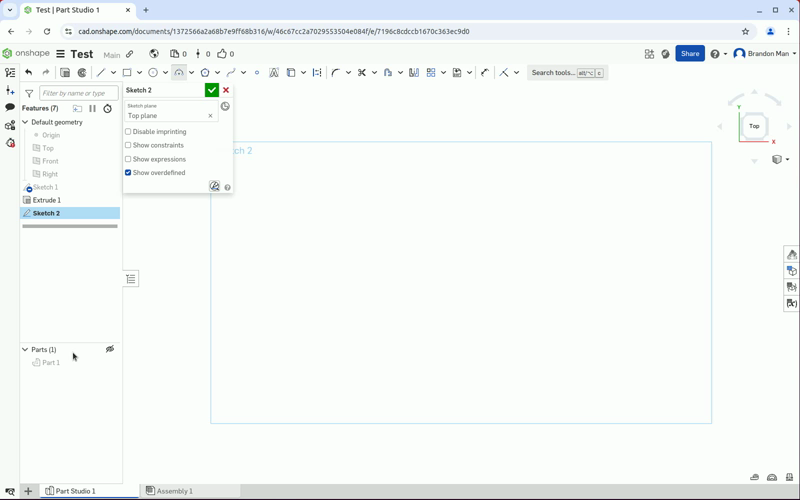
mouse_move(437, 372)
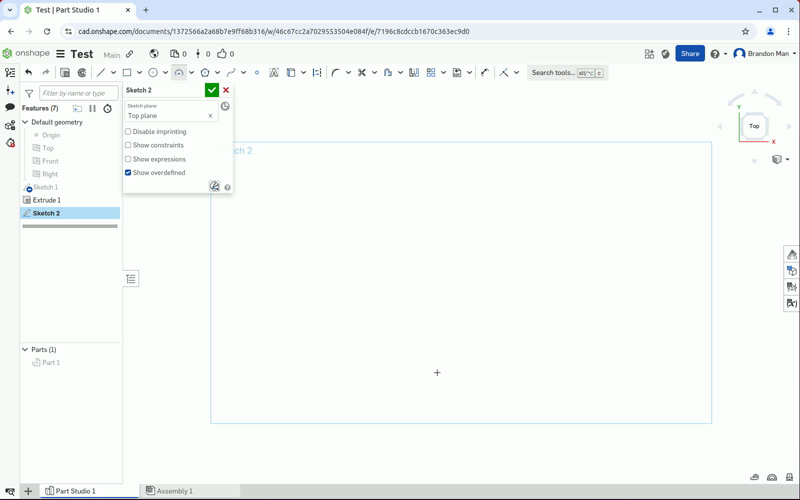
click(437, 372)
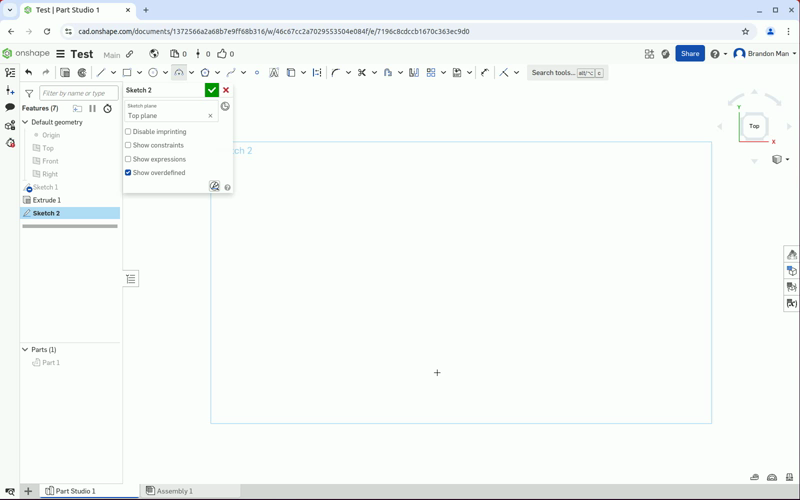
key_up(shift)
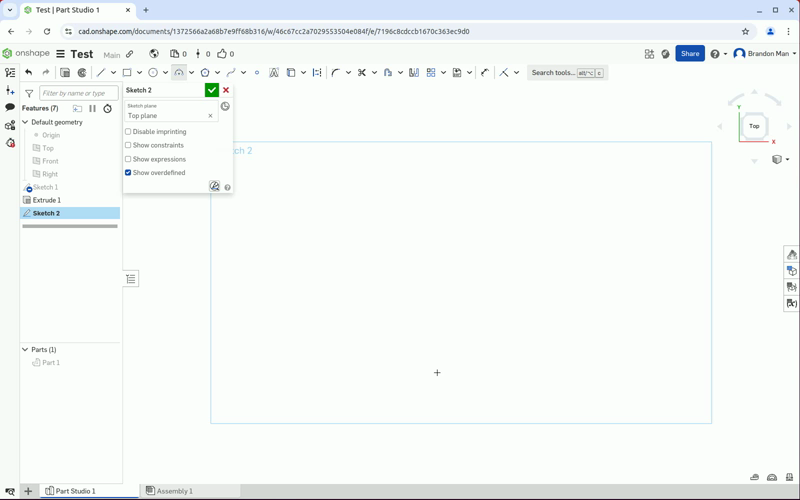
key_down(shift)
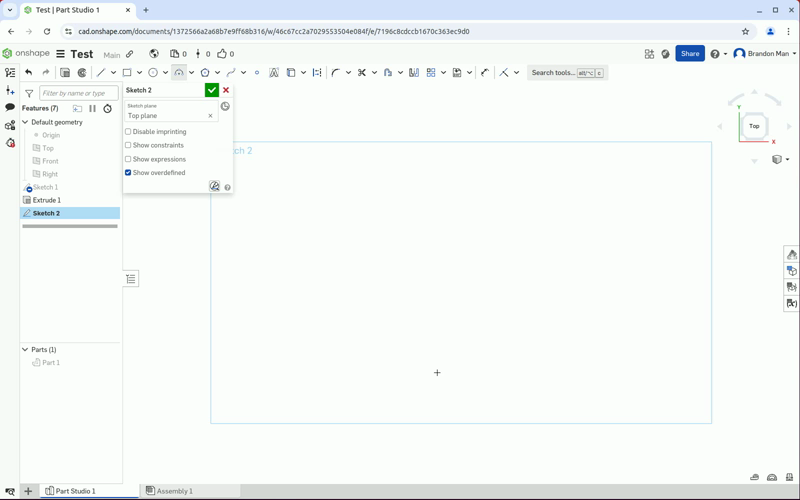
mouse_move(483, 372)
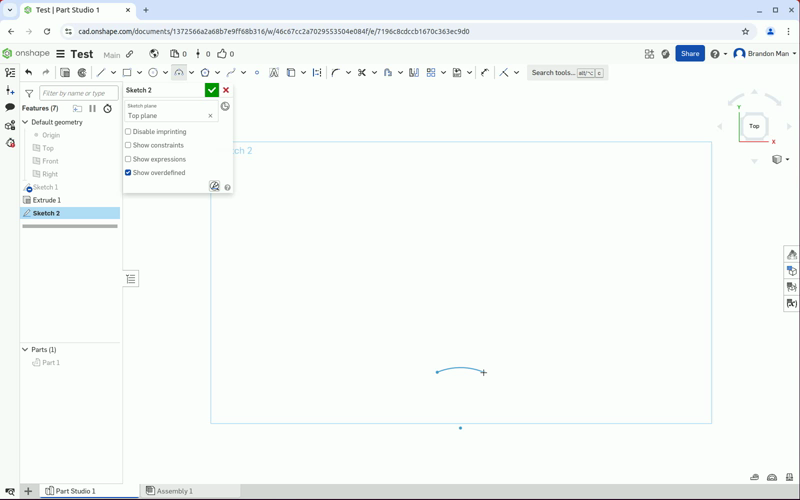
click(483, 372)
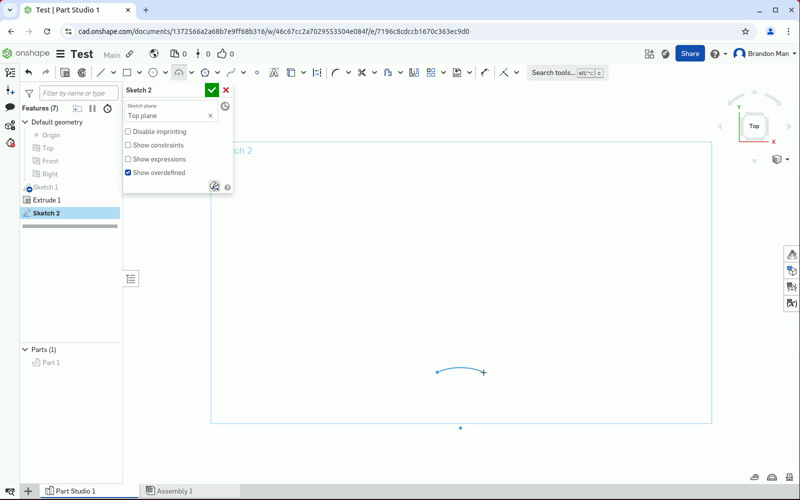
mouse_move(460, 348)
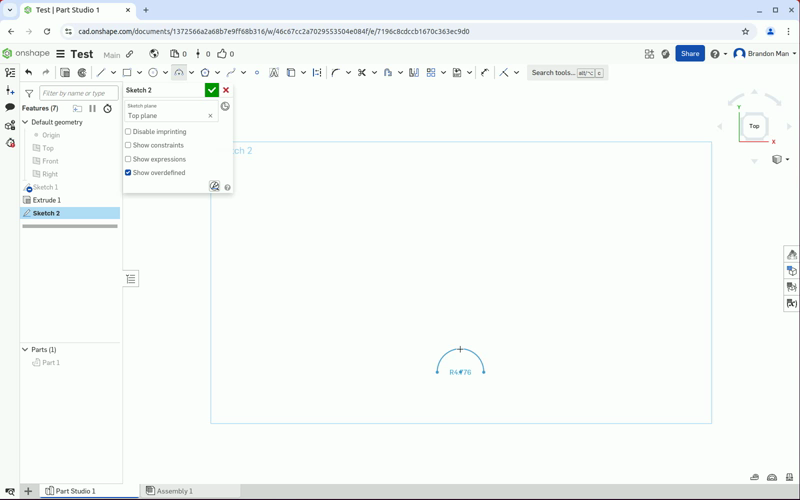
click(460, 348)
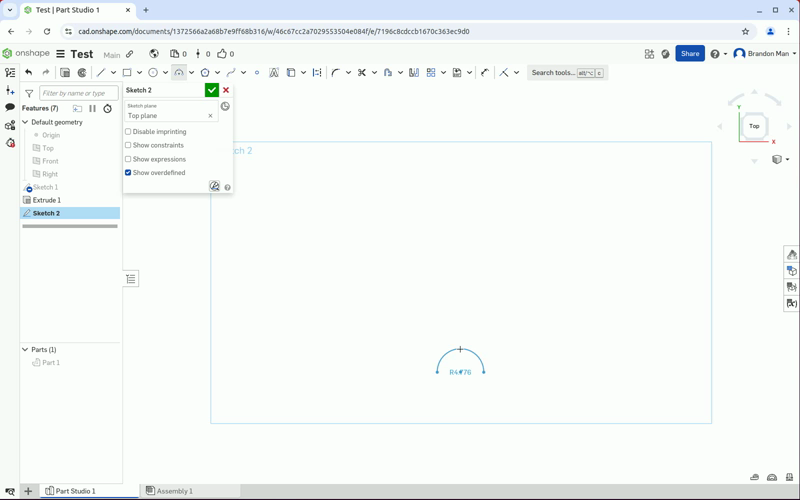
key_up(shift)
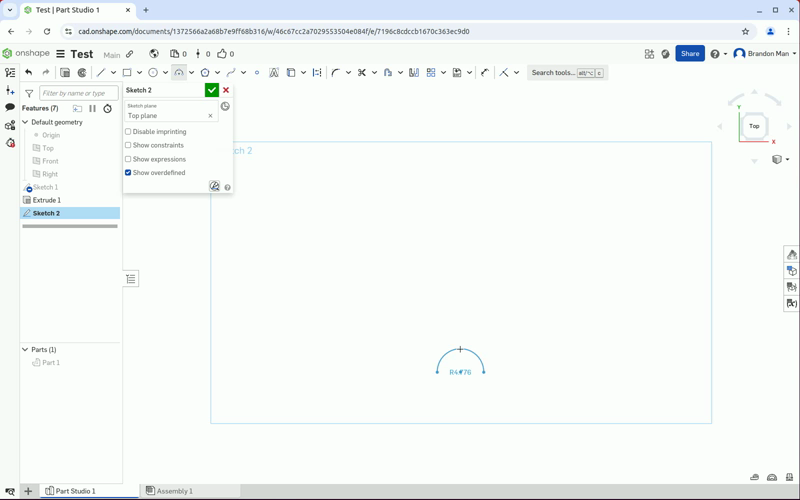
key(esc)
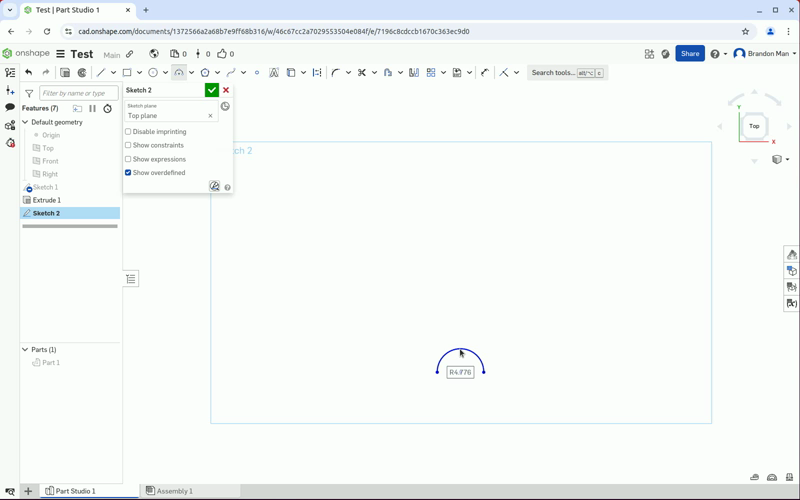
key(l)
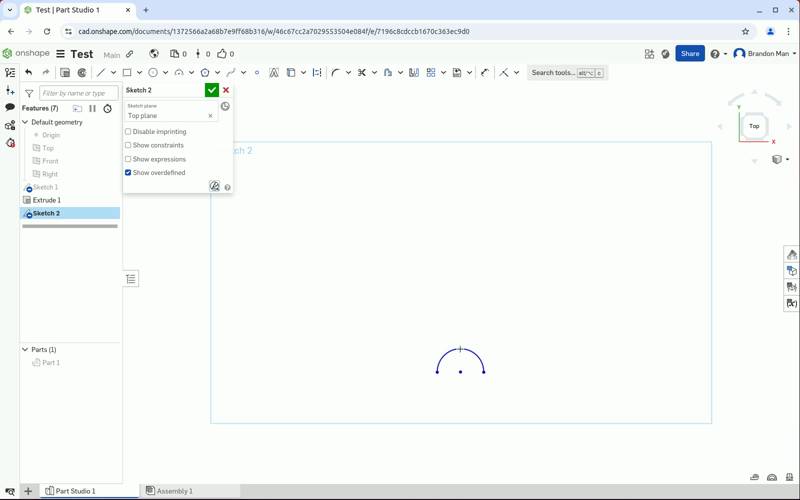
mouse_move(483, 372)
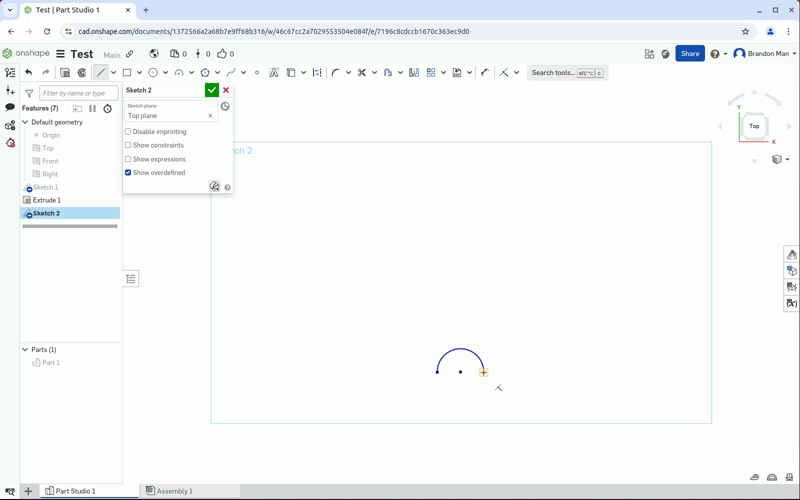
click(483, 372)
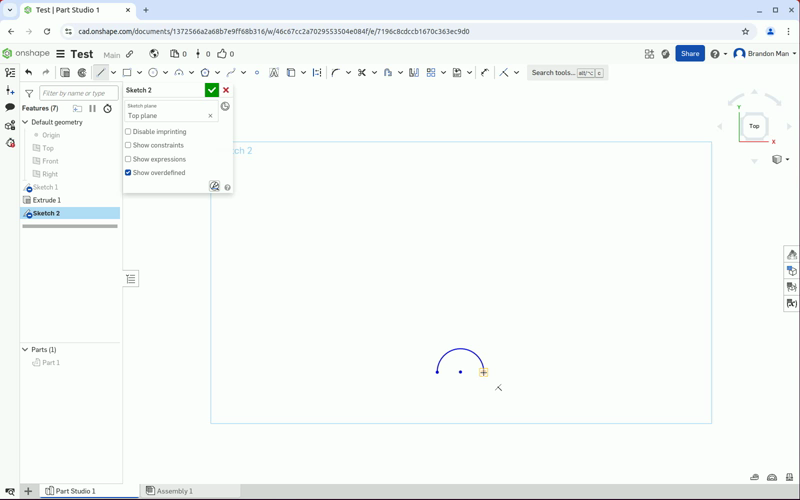
key_down(shift)
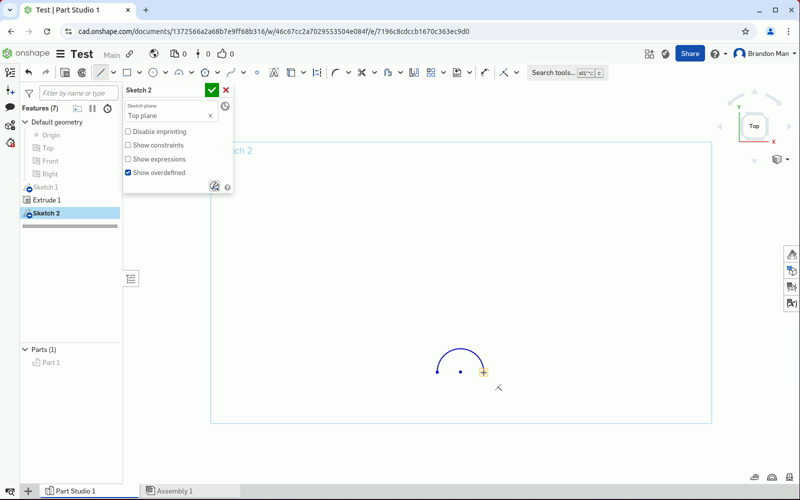
mouse_move(483, 282)
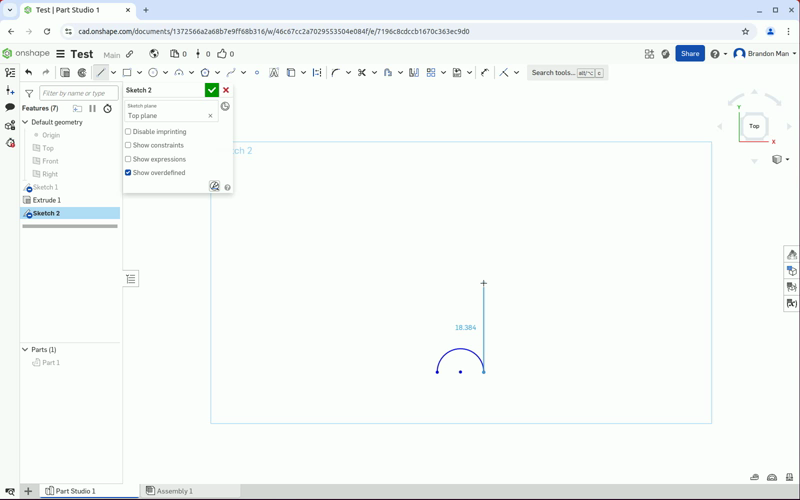
click(483, 282)
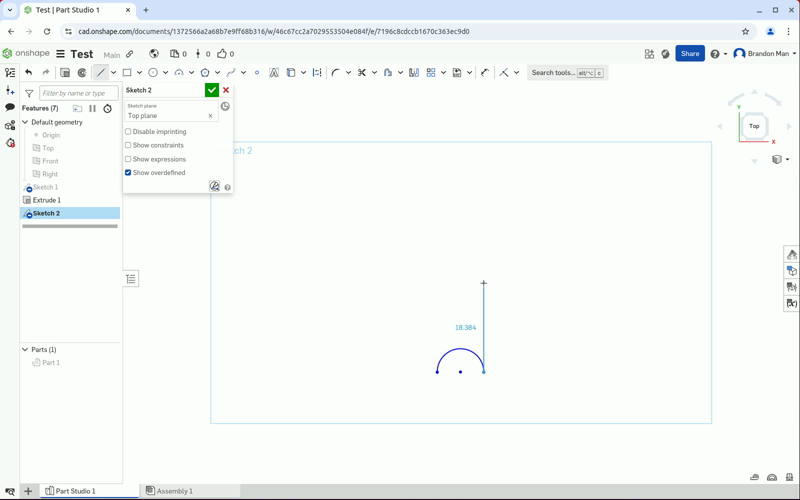
key_up(shift)
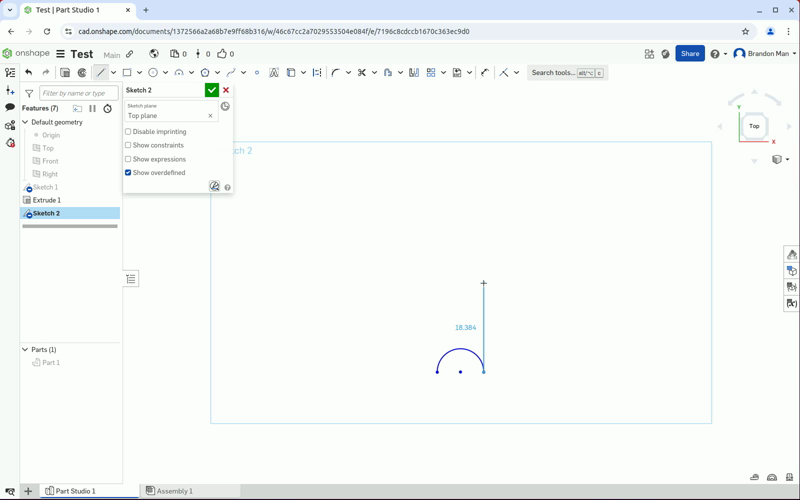
key(esc)
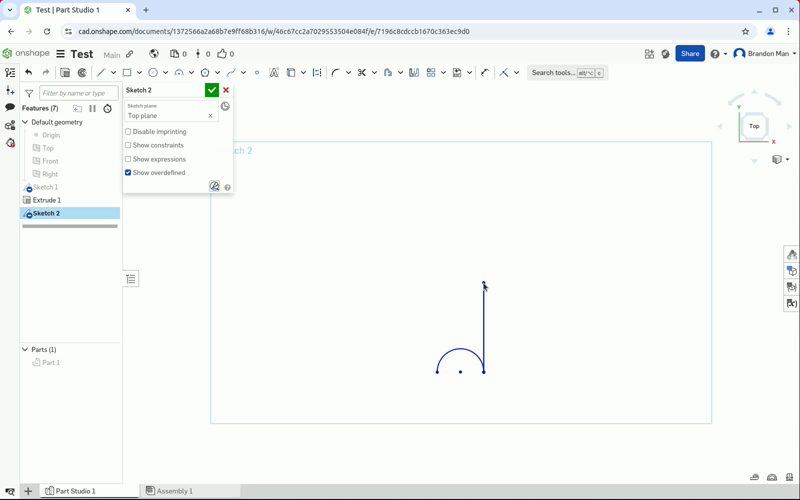
key(a)
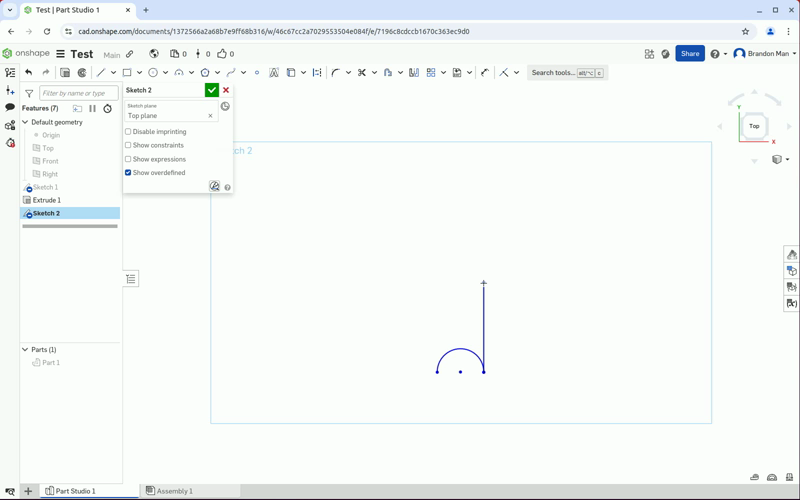
mouse_move(483, 282)
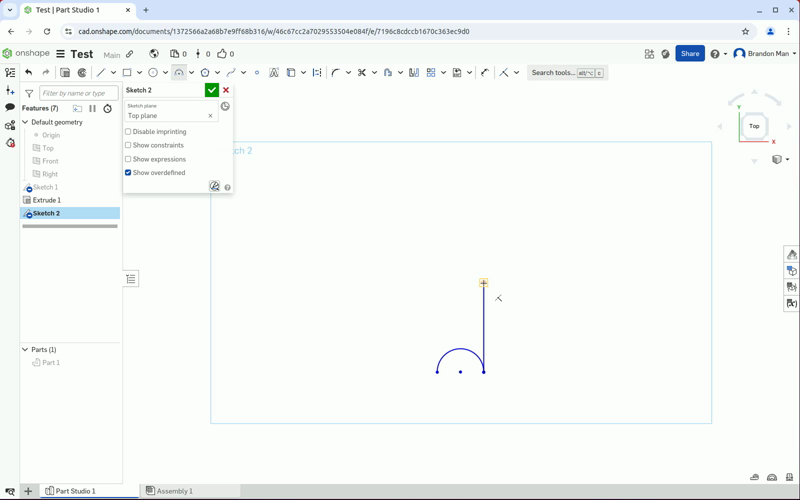
click(483, 282)
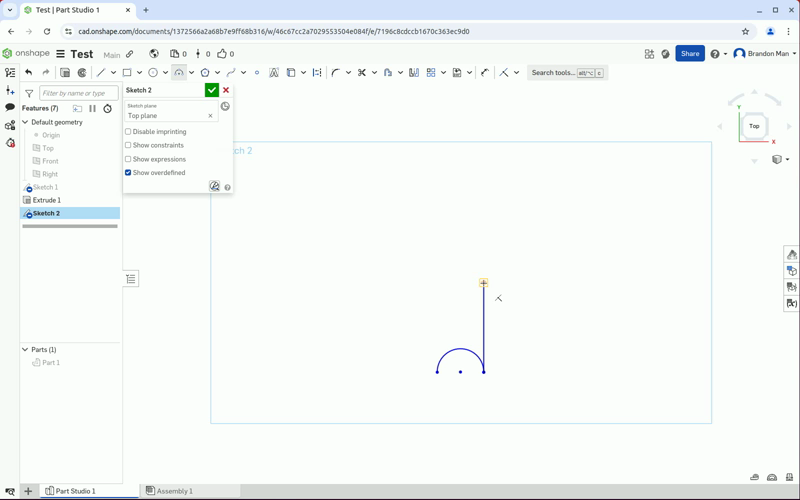
key_down(shift)
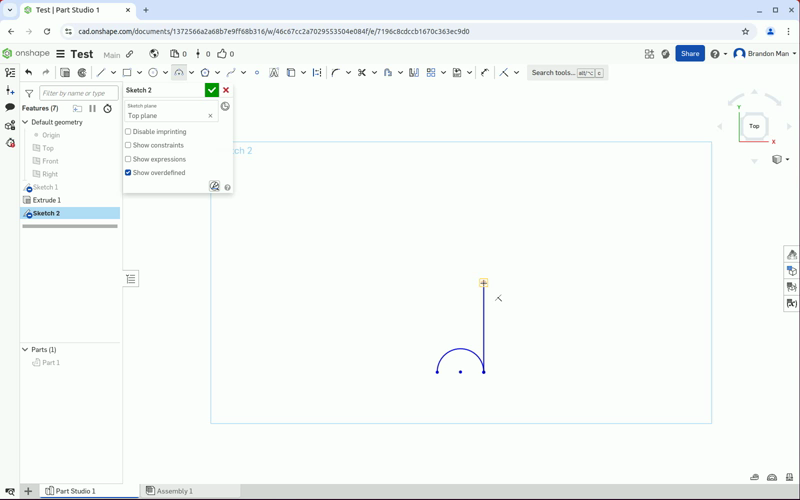
mouse_move(437, 282)
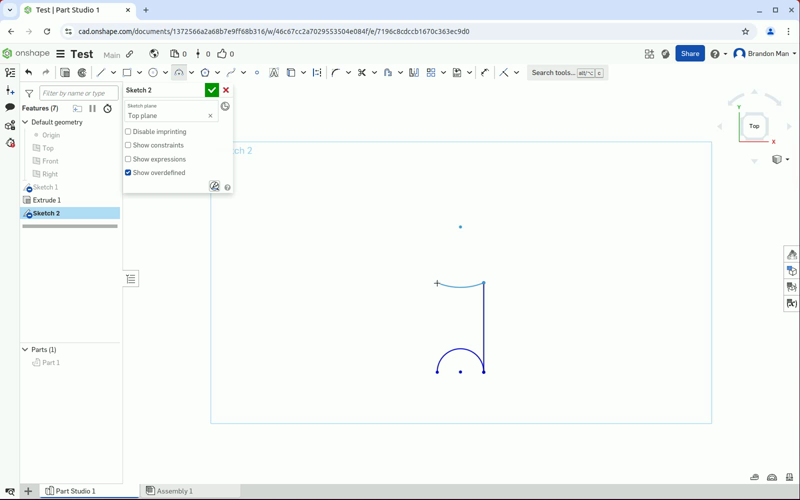
click(437, 282)
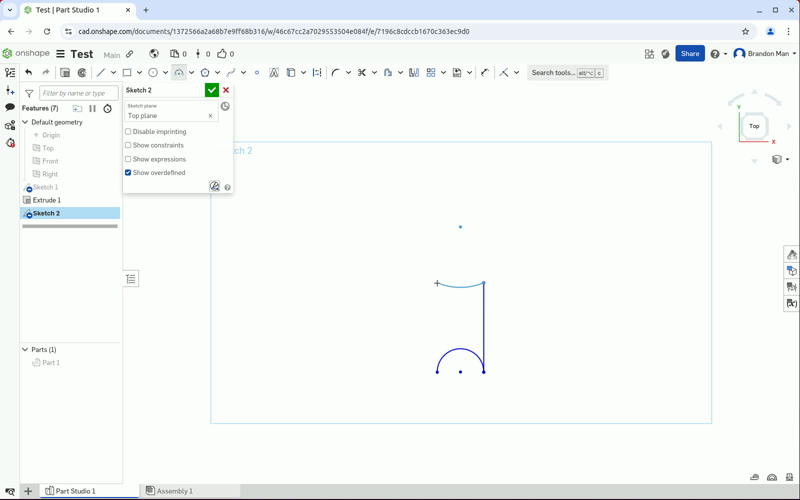
mouse_move(460, 305)
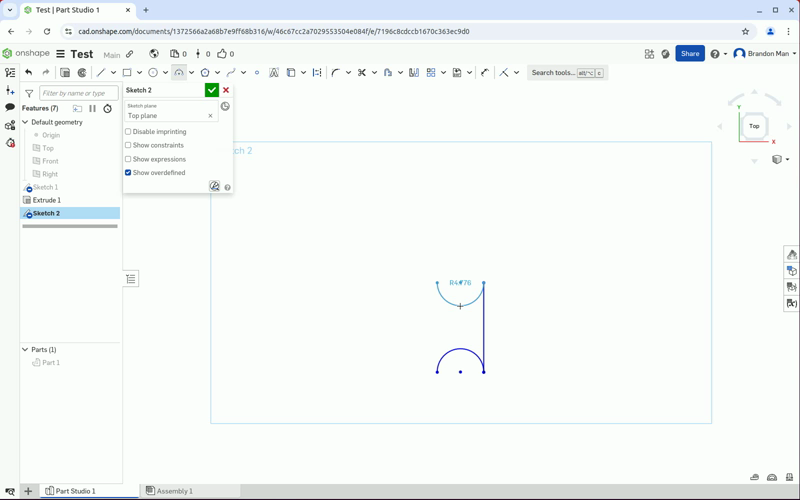
click(460, 305)
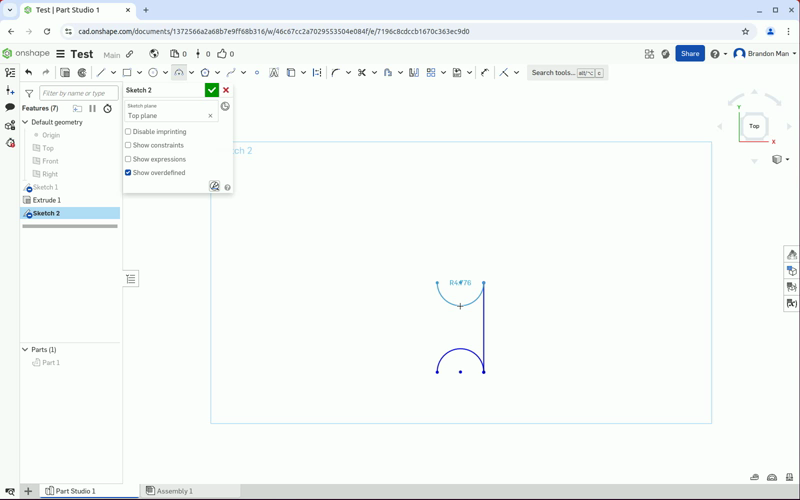
key_up(shift)
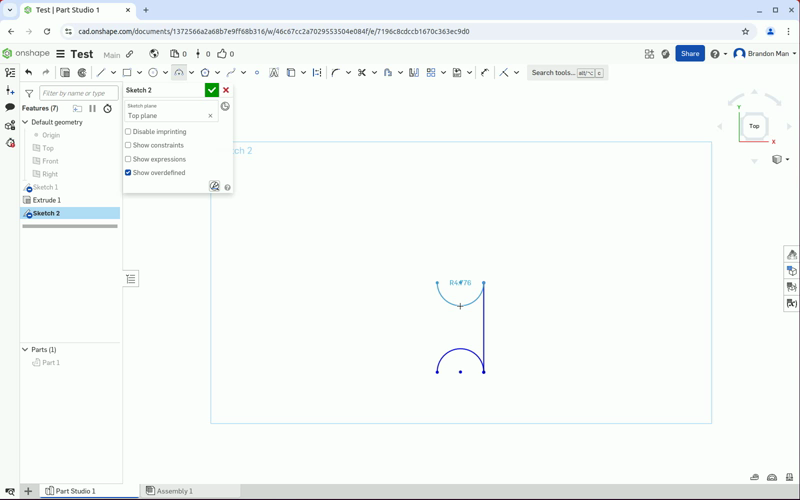
key(esc)
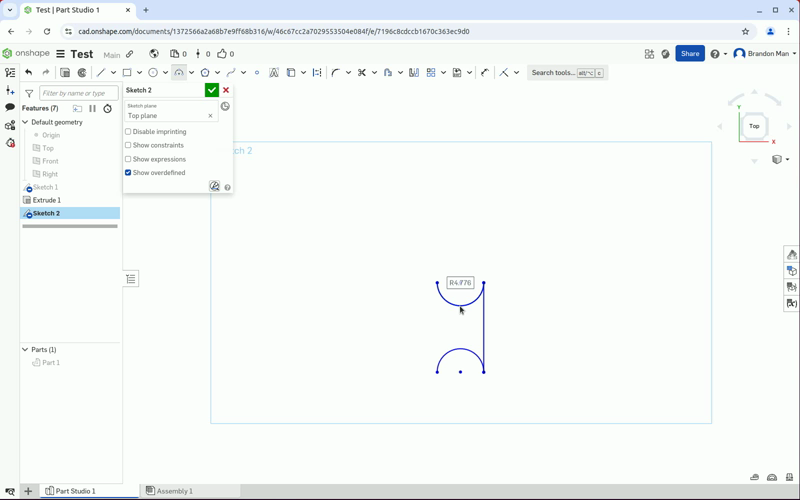
key(l)
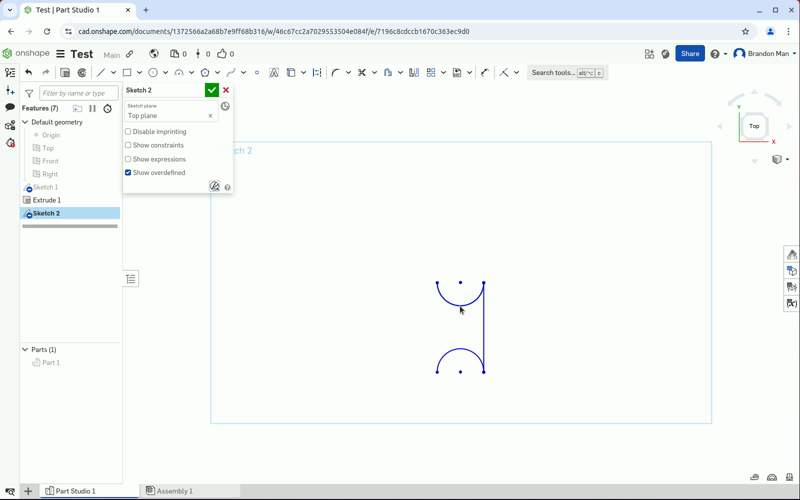
mouse_move(437, 282)
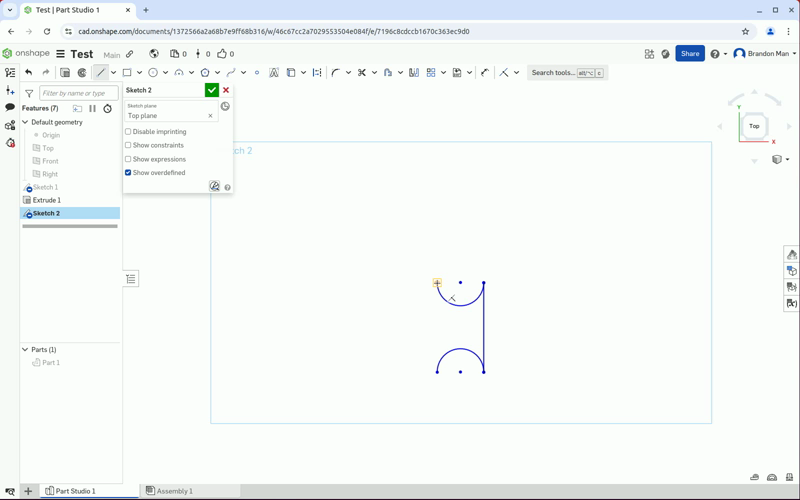
click(437, 282)
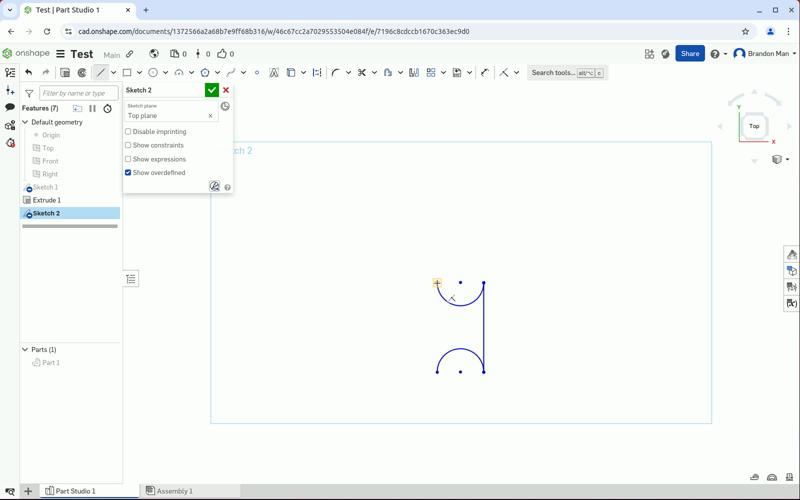
key_down(shift)
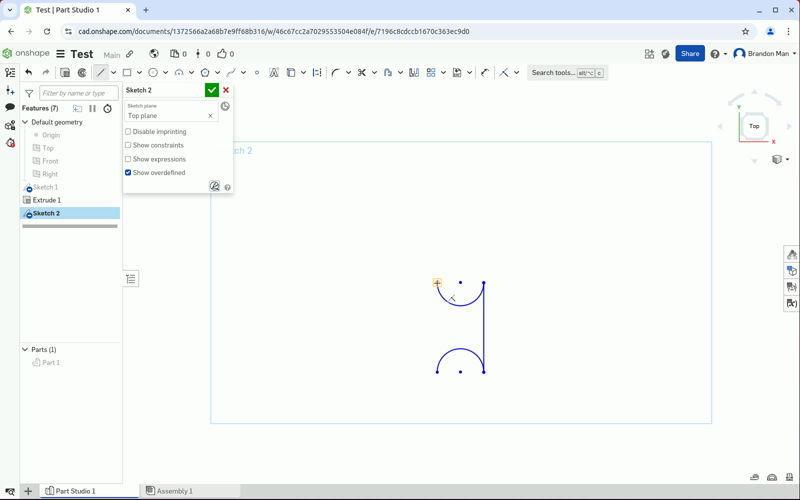
mouse_move(437, 372)
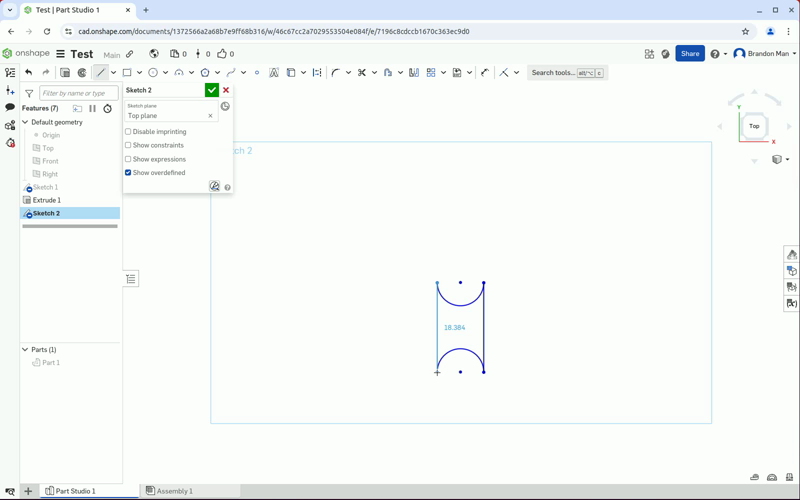
key_up(shift)
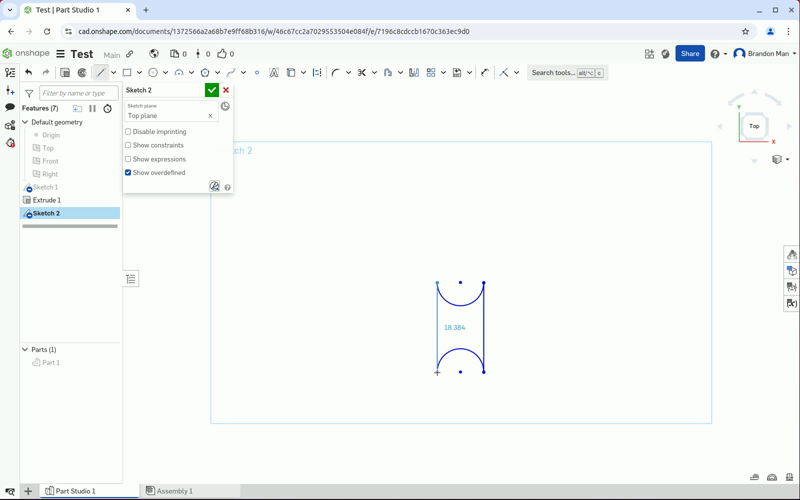
click(437, 372)
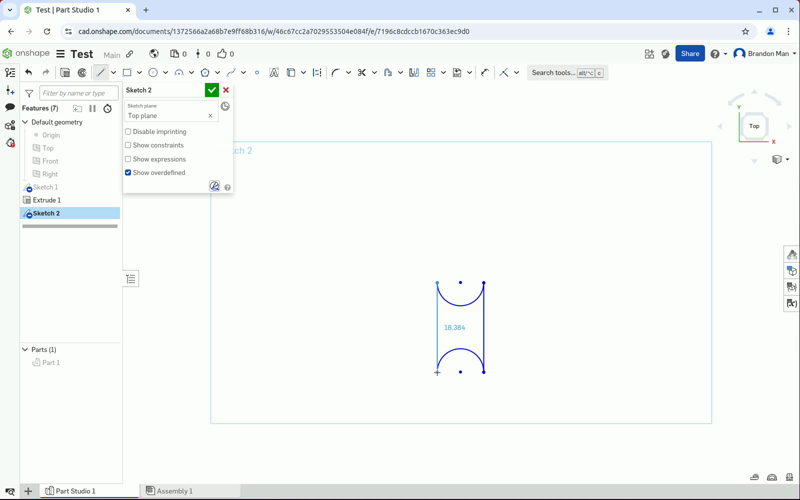
key(esc)
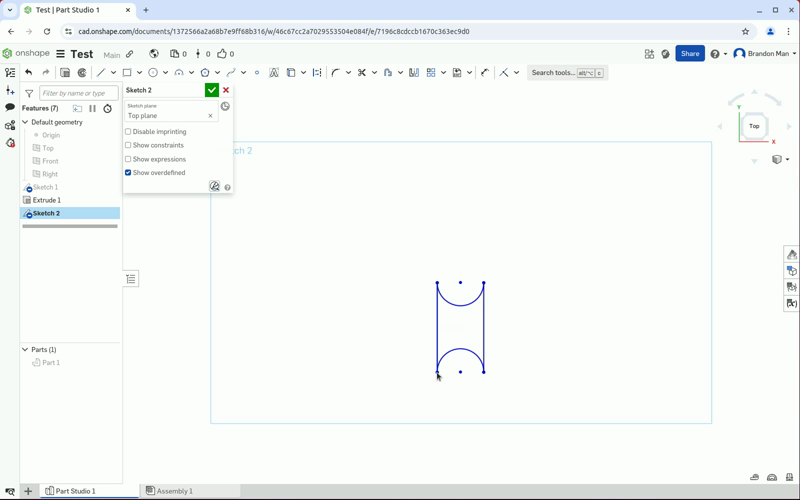
mouse_move(448, 346)
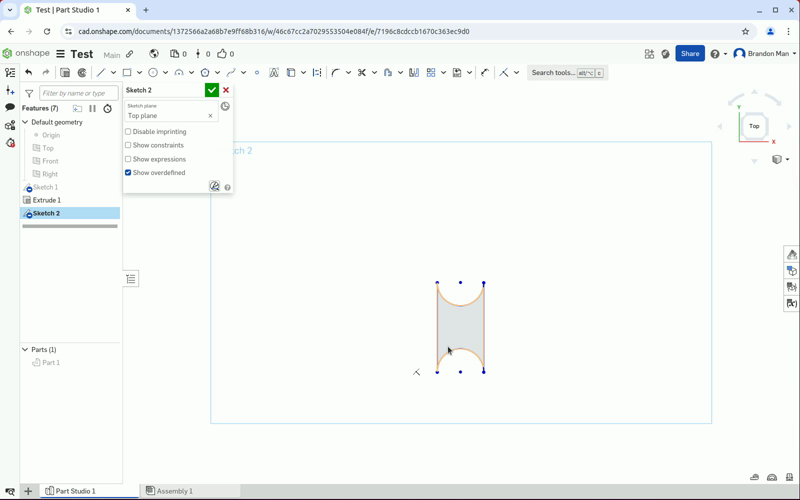
scroll(6)
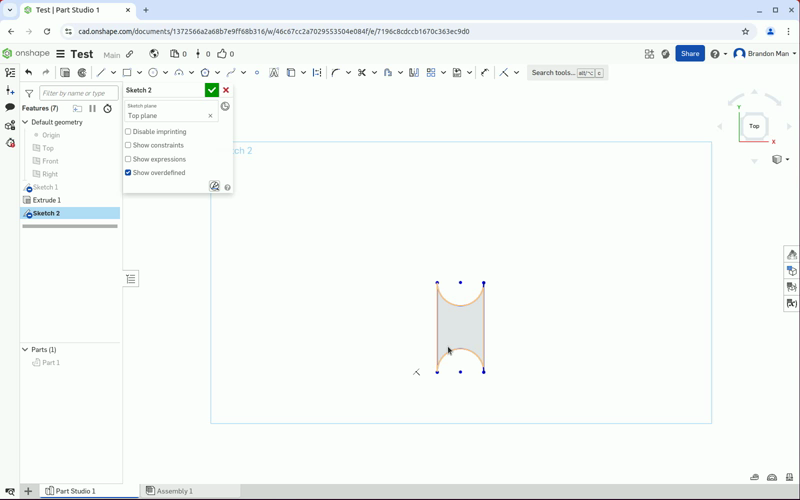
scroll(6)
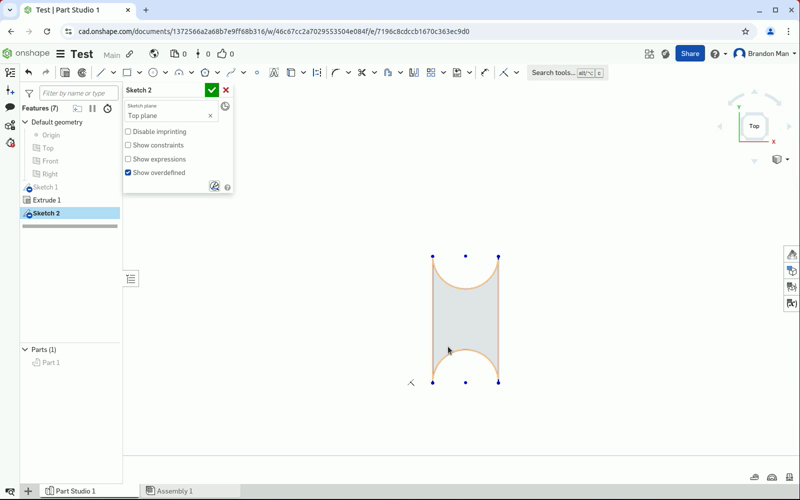
scroll(6)
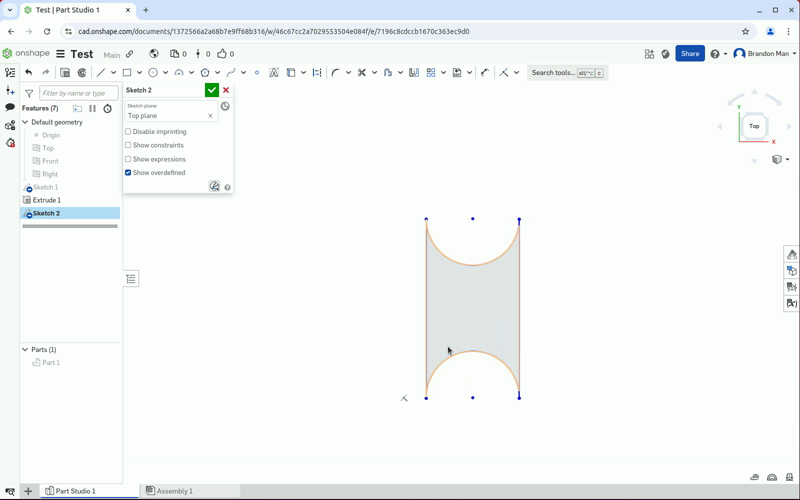
scroll(6)
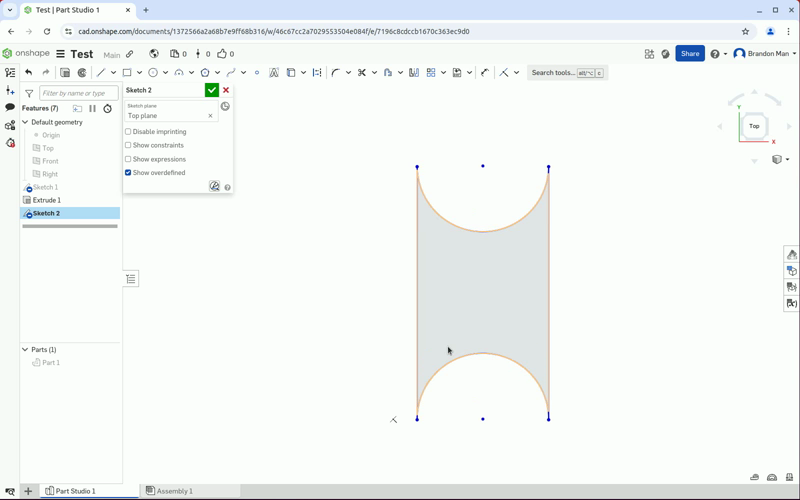
scroll(6)
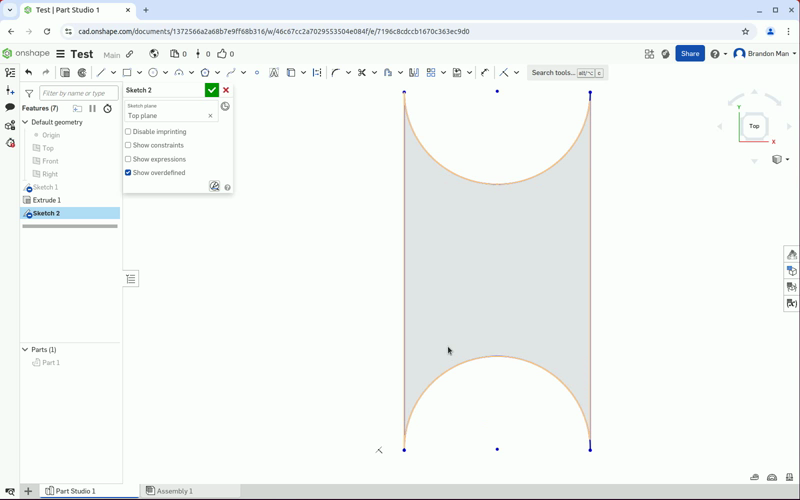
scroll(6)
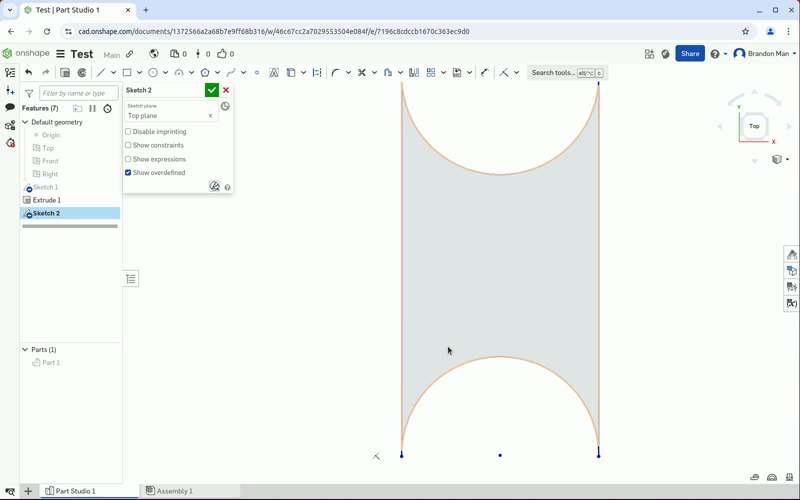
scroll(6)
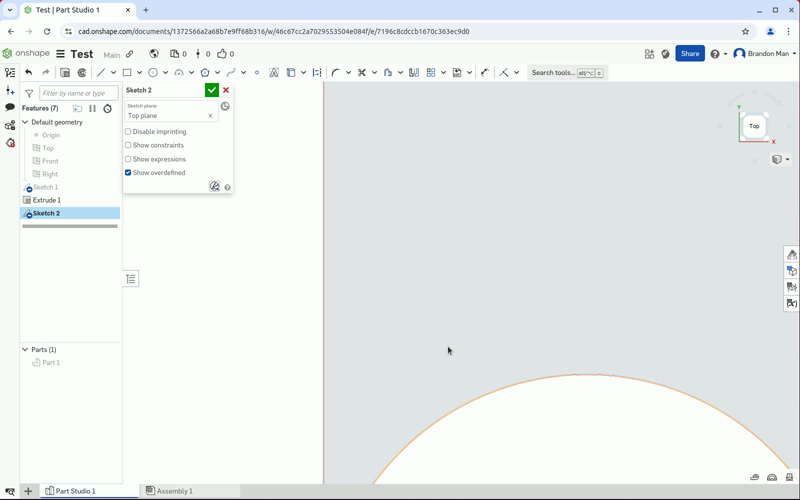
click(448, 346)
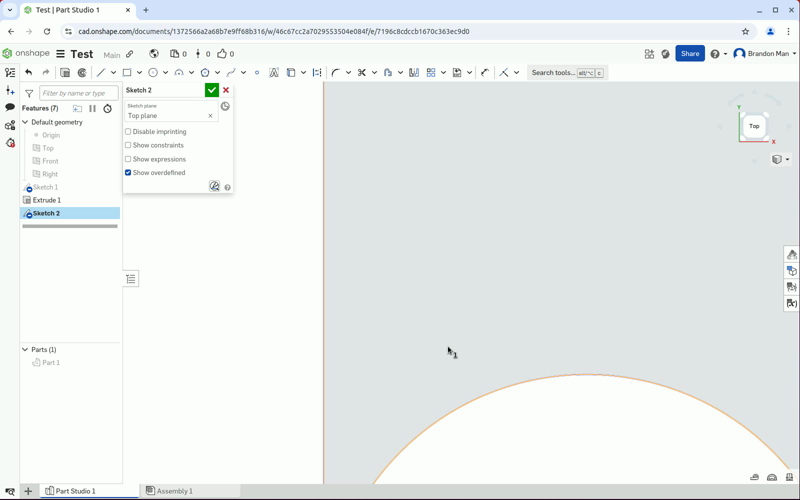
scroll(-6)
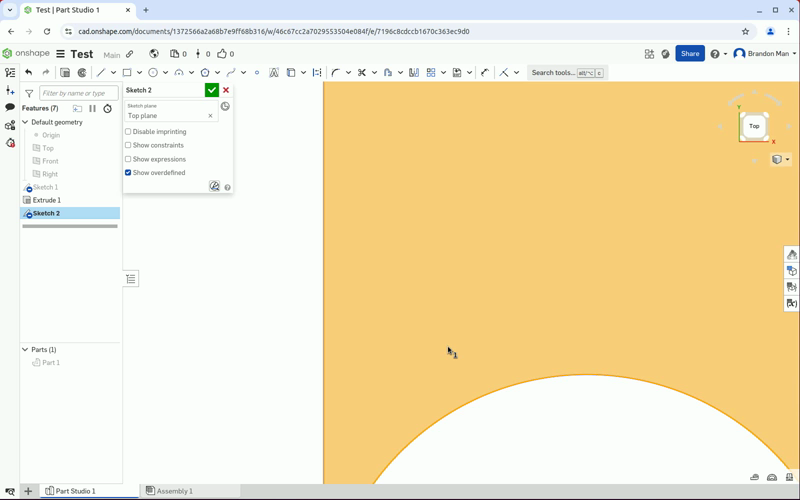
scroll(-6)
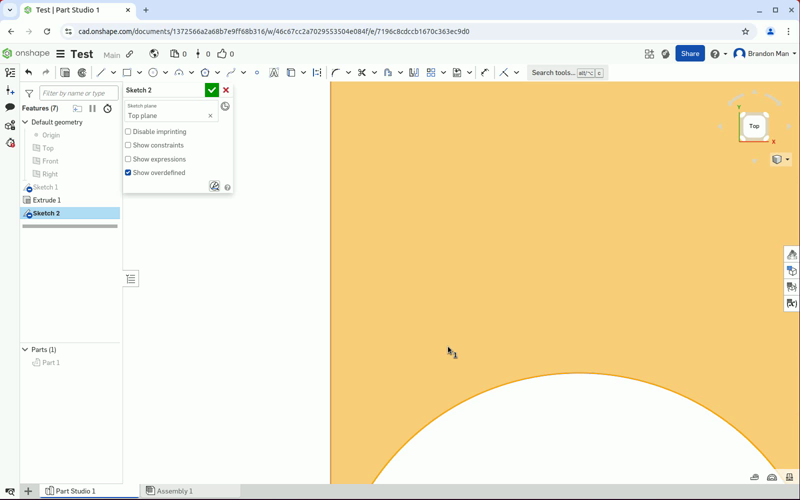
scroll(-6)
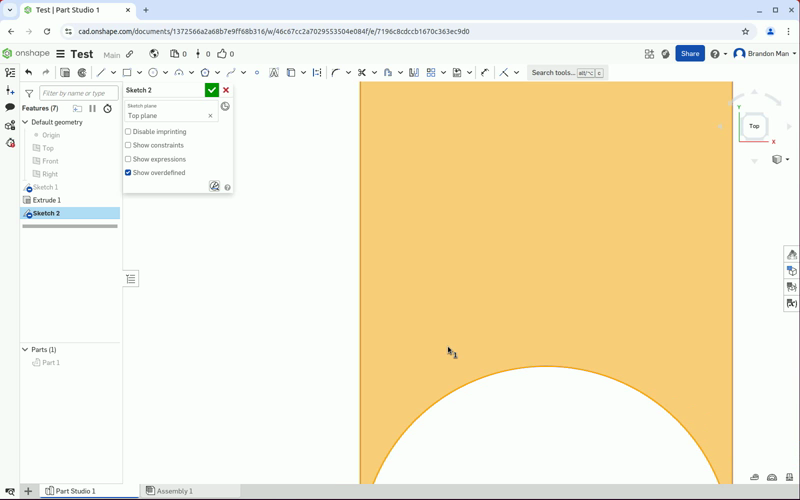
scroll(-6)
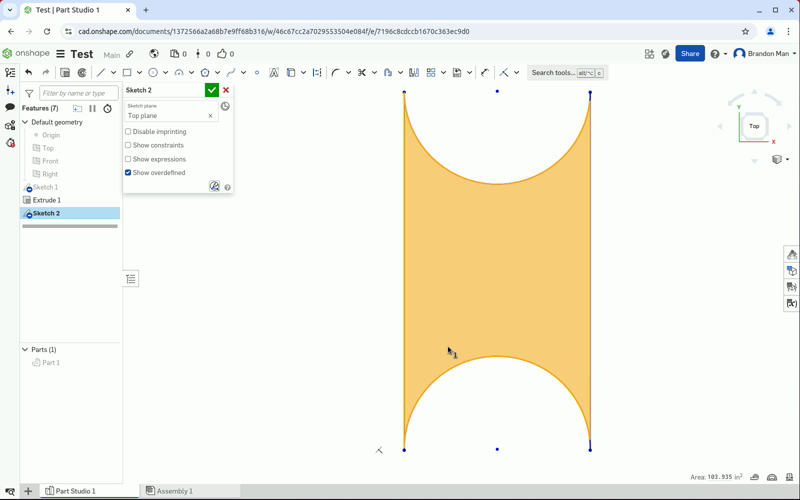
scroll(-6)
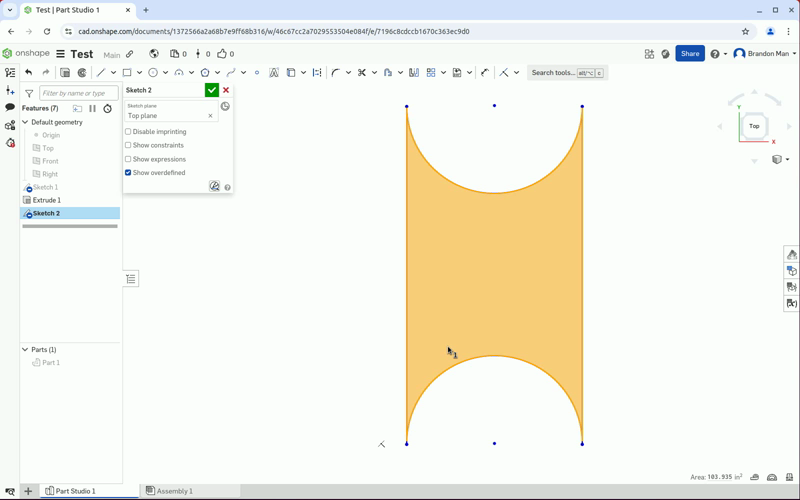
scroll(-6)
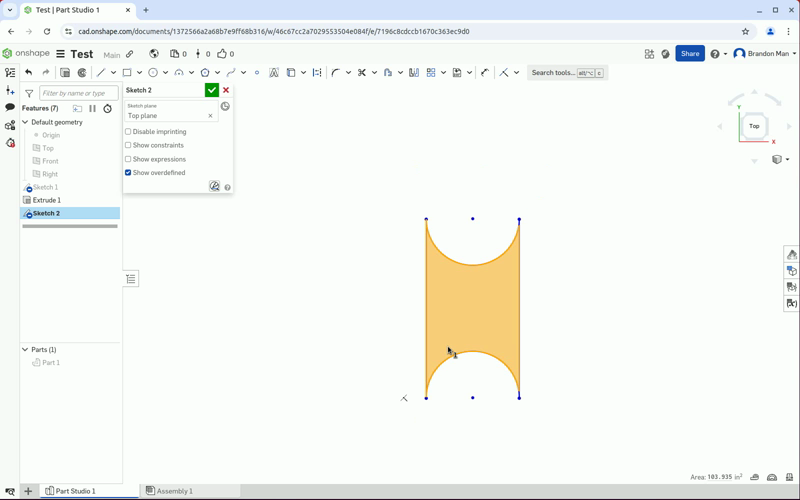
scroll(-6)
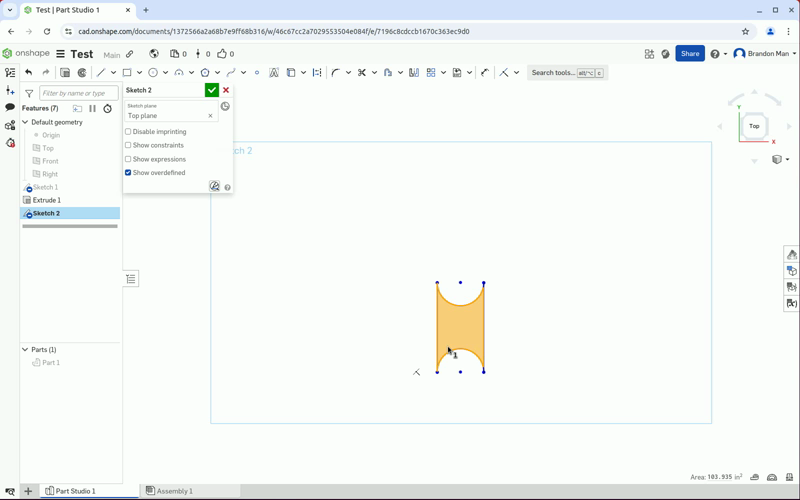
mouse_move(73, 352)
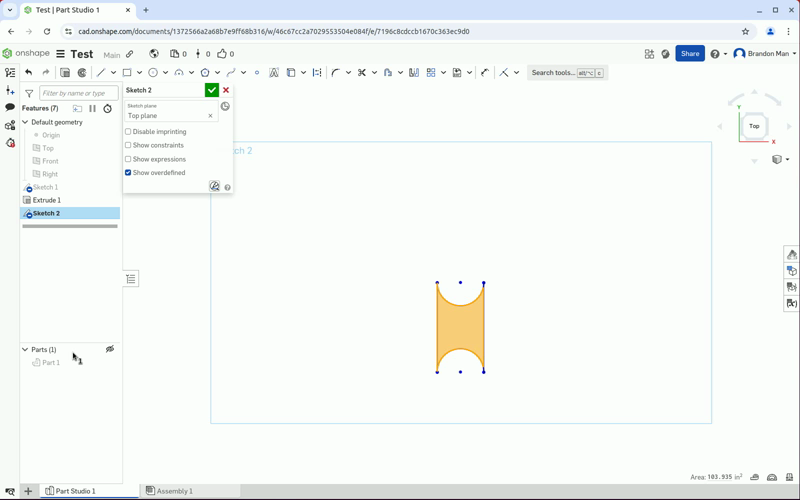
key(shift+y)
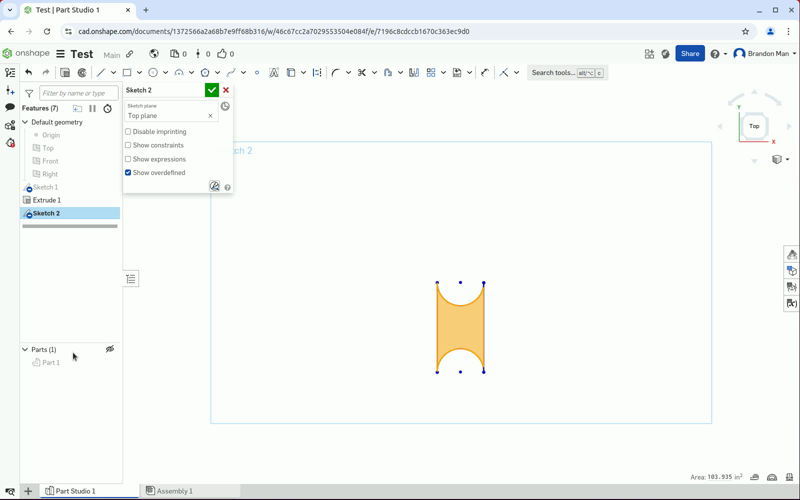
key(shift+e)
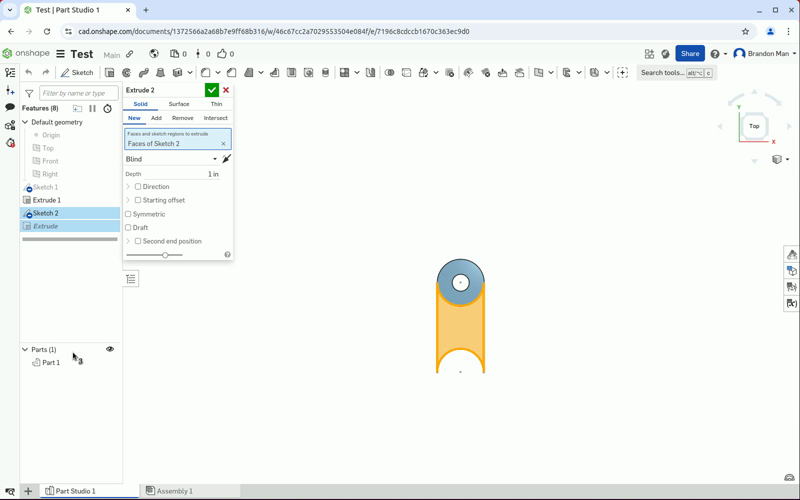
mouse_move(143, 106)
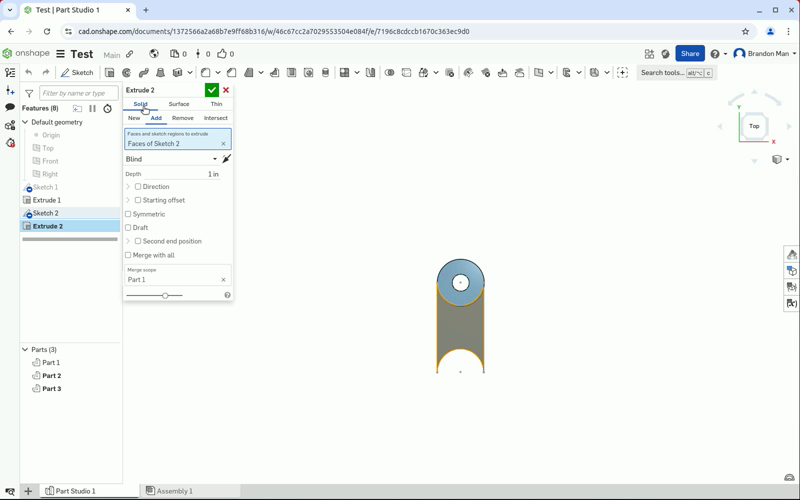
click(143, 106)
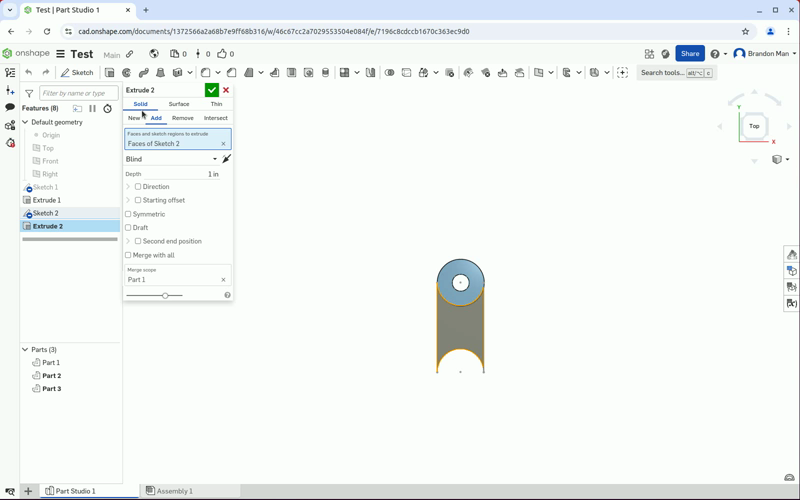
mouse_move(137, 120)
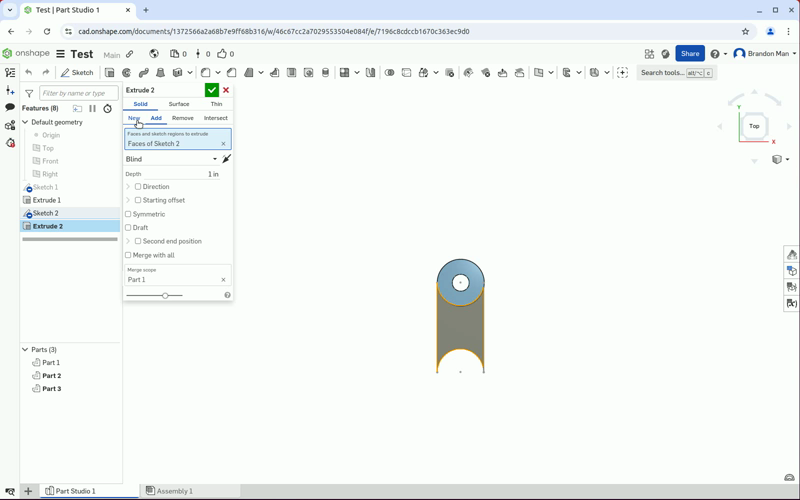
click(137, 120)
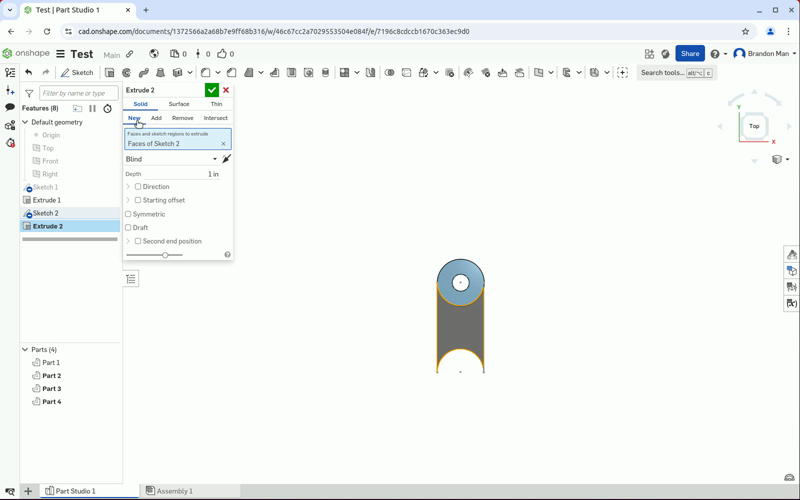
key(tab, 4)
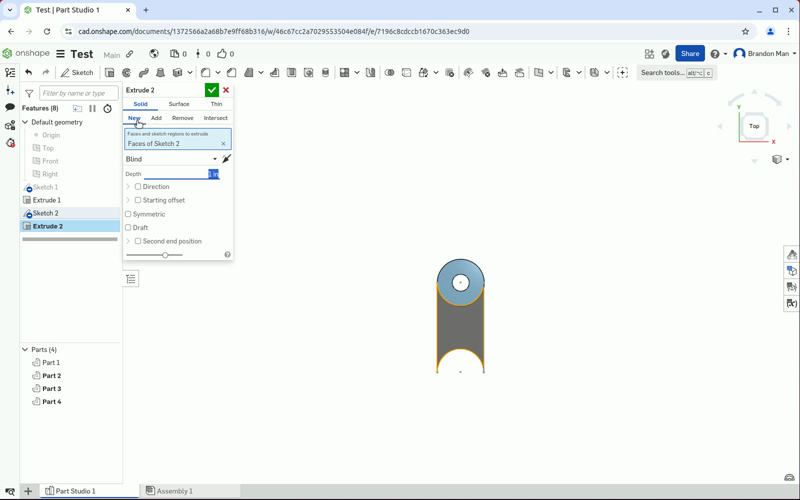
text(3.611)
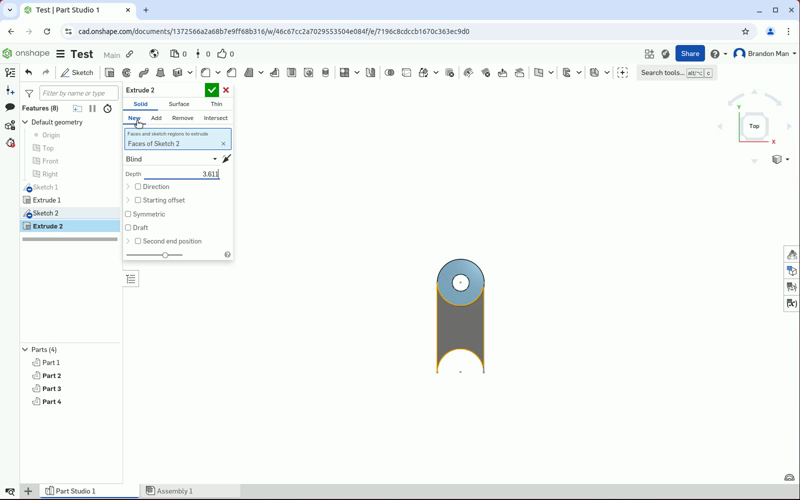
key(enter)
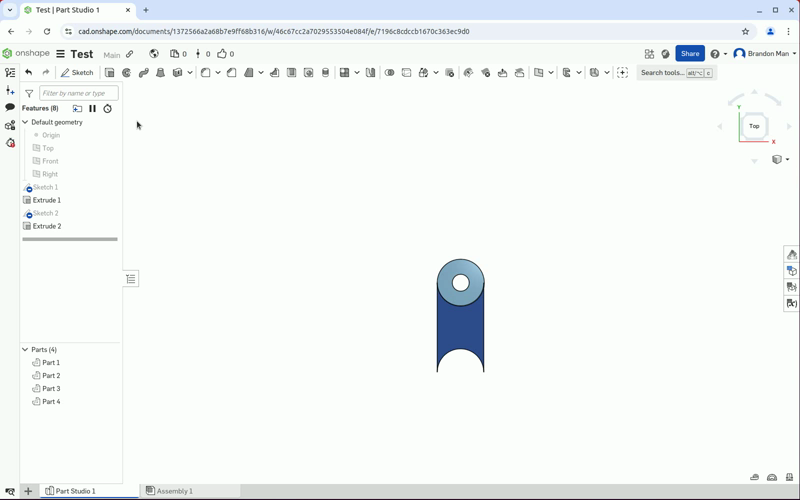
key(shift+h)
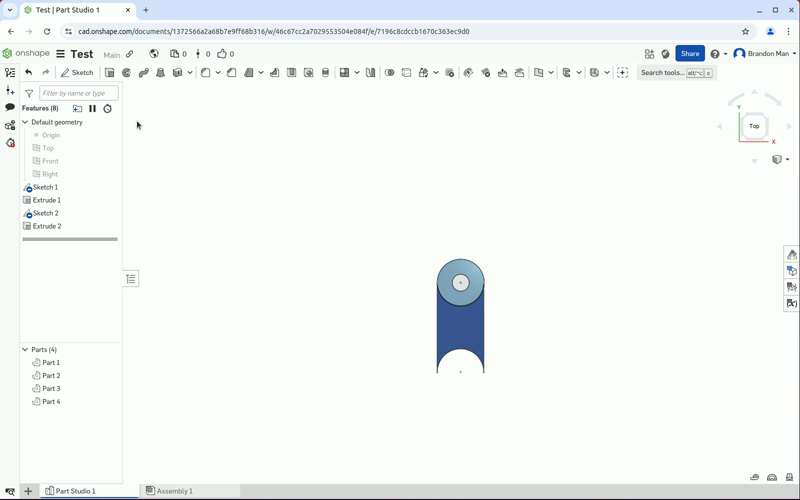
key(shift+h)
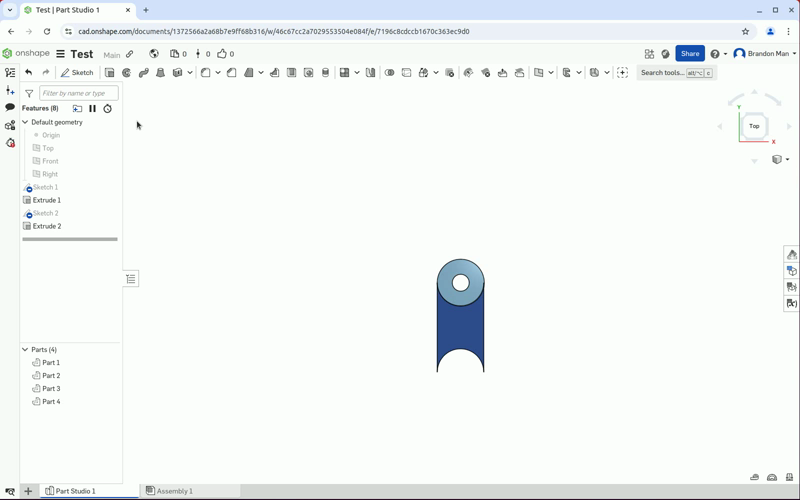
mouse_move(73, 189)
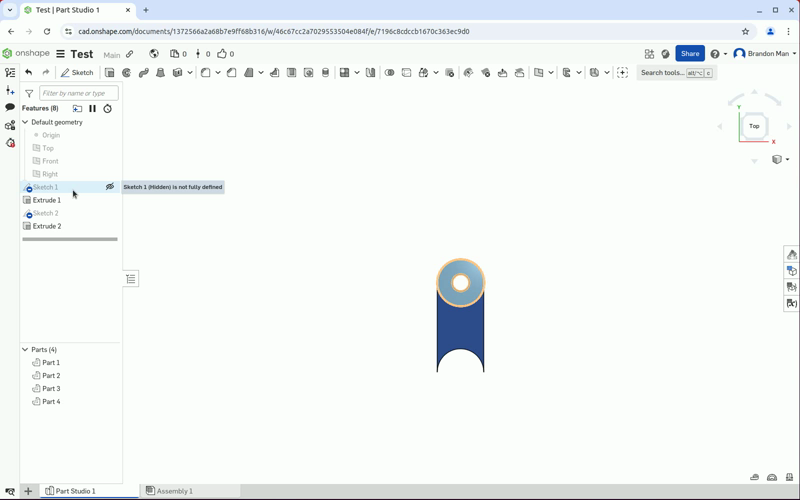
click(73, 189)
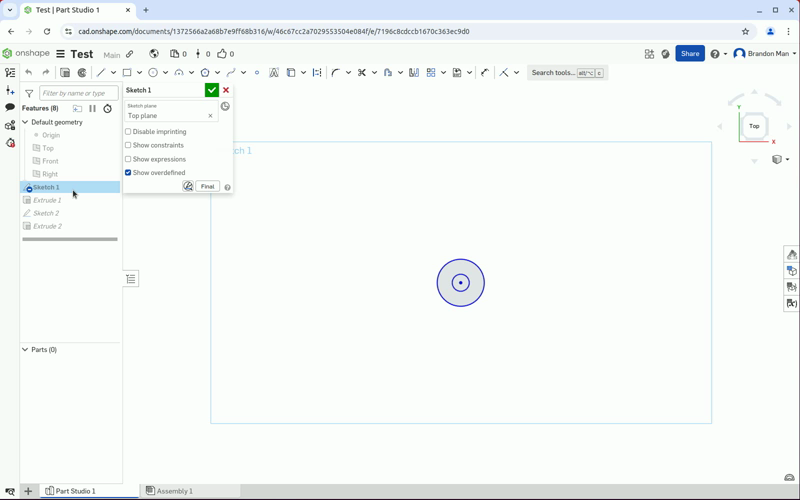
mouse_move(229, 92)
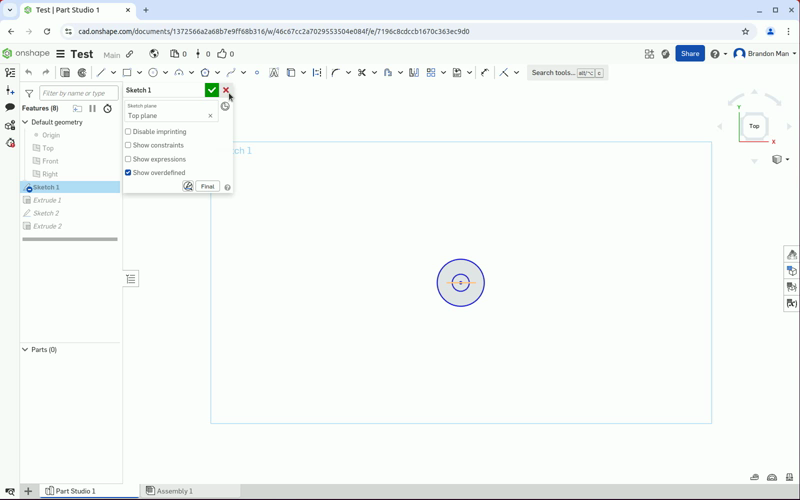
click(229, 92)
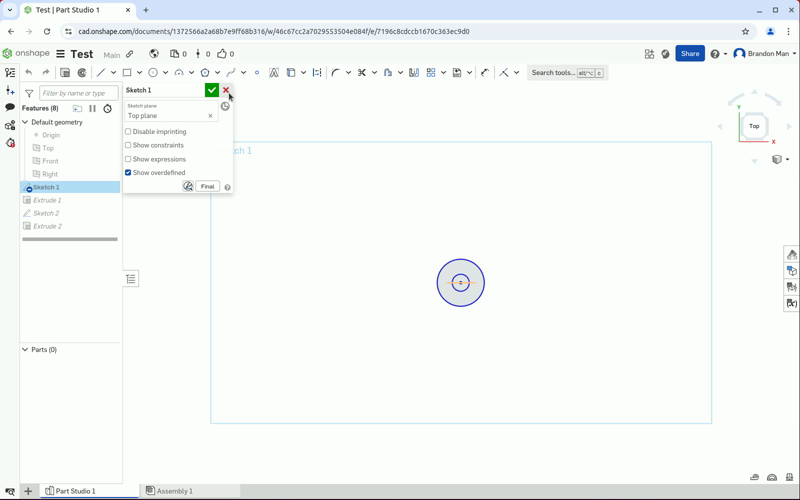
key(shift+s)
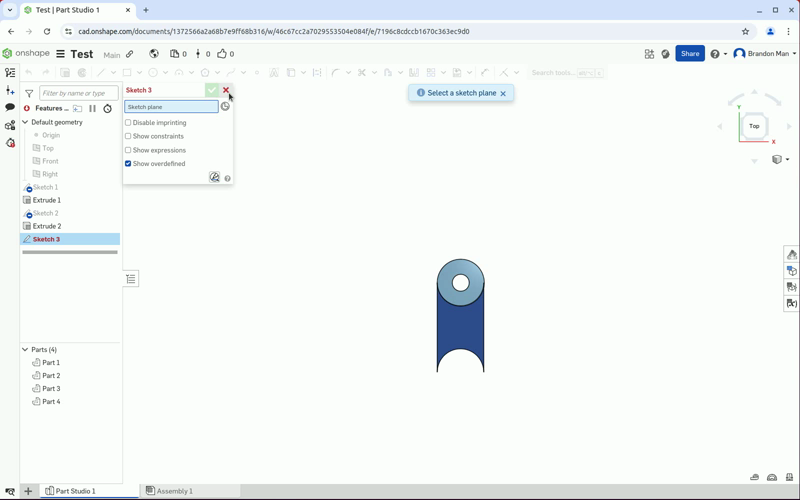
mouse_move(73, 150)
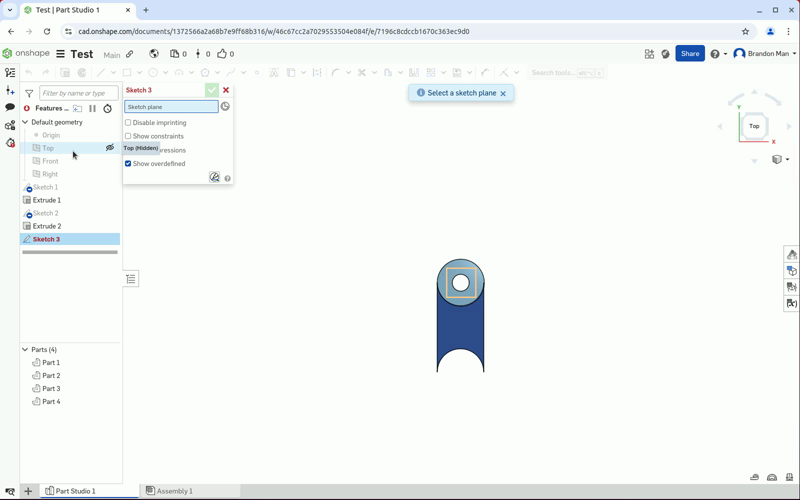
click(73, 150)
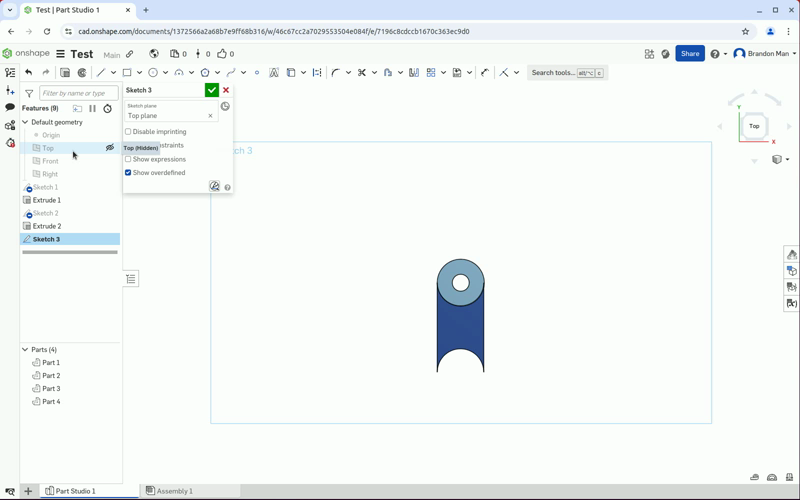
mouse_move(73, 352)
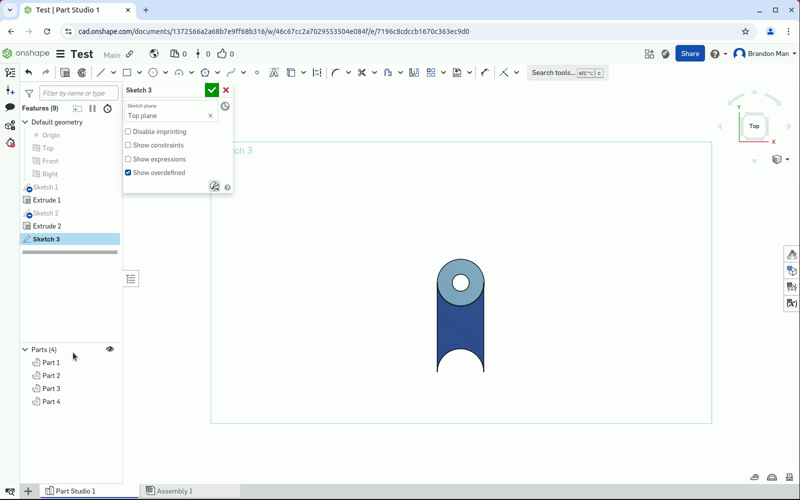
key(y)
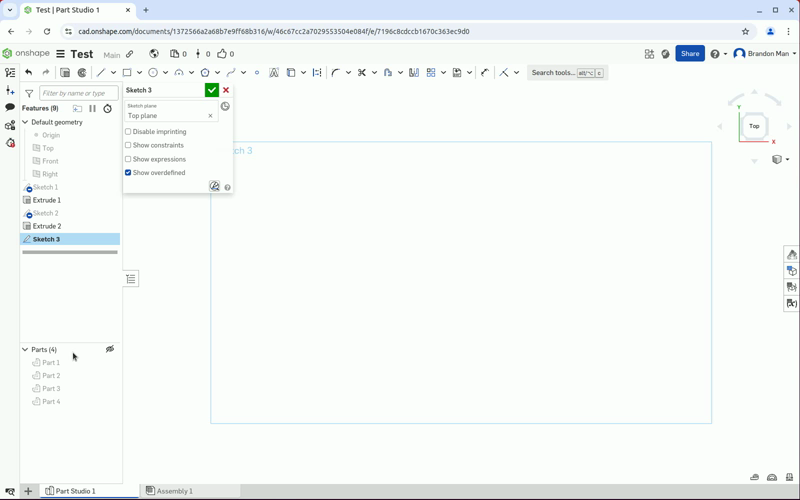
key(c)
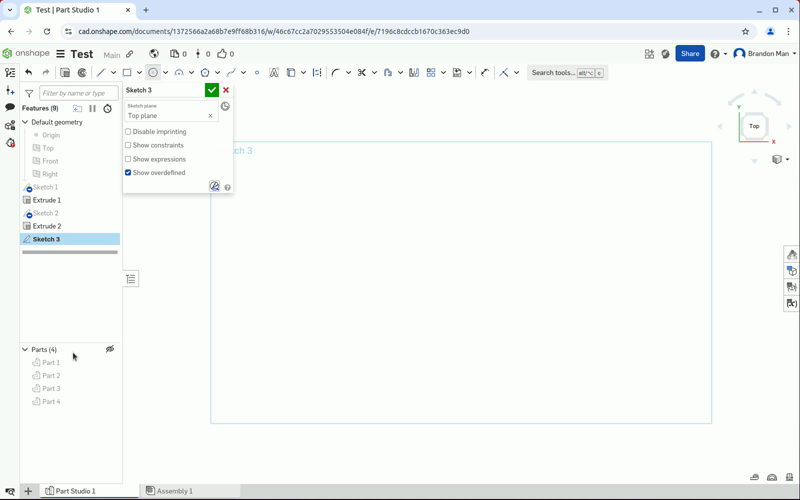
key_down(shift)
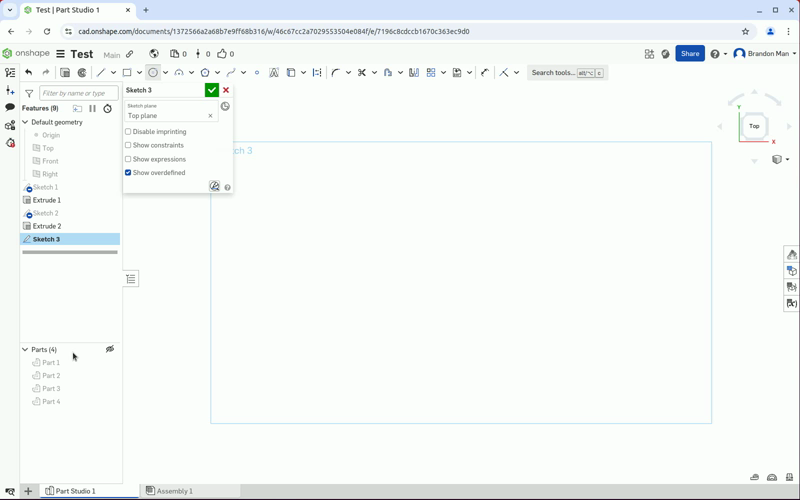
mouse_move(460, 372)
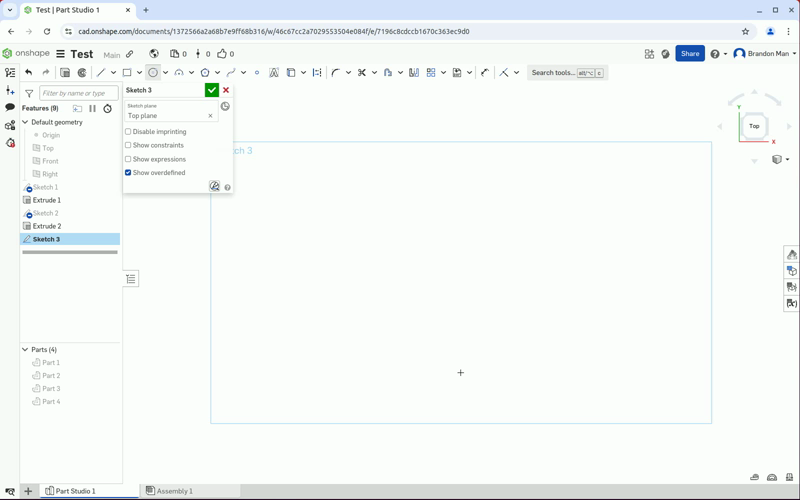
click(460, 372)
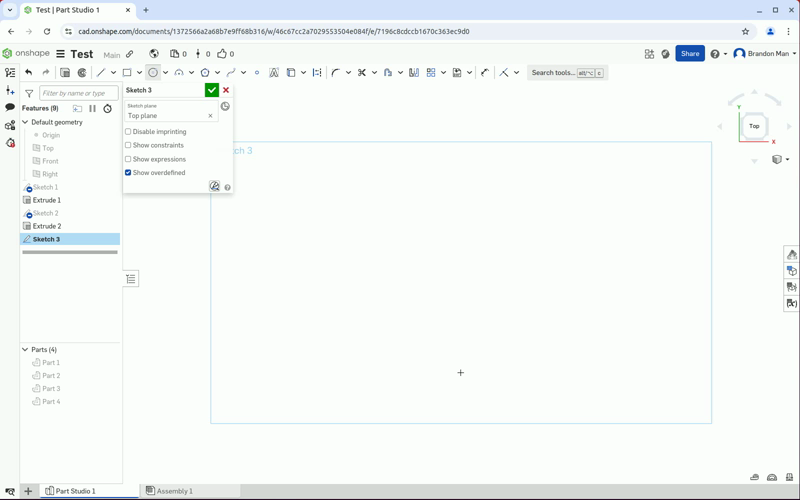
key_up(shift)
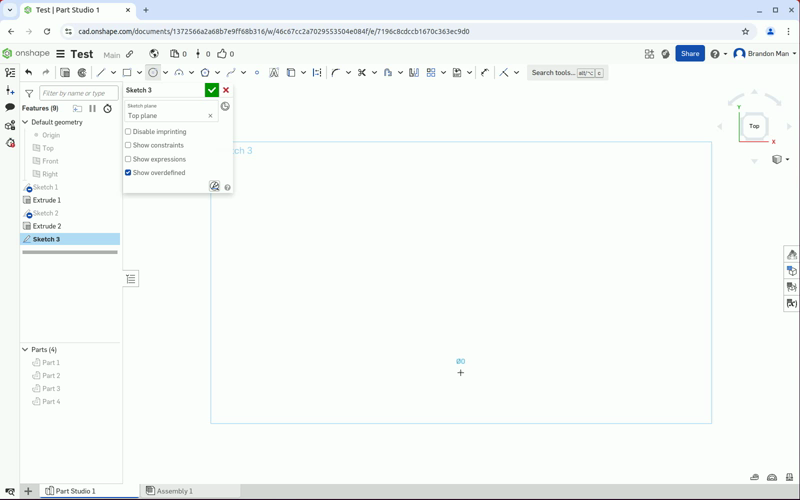
mouse_move(484, 372)
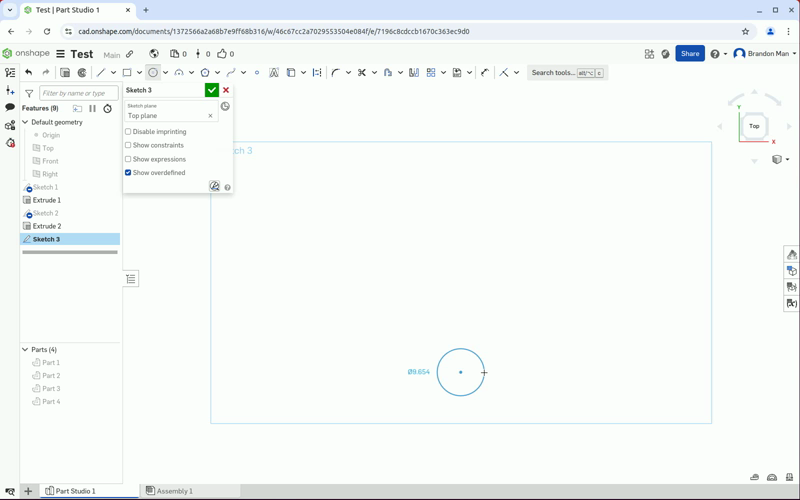
click(484, 372)
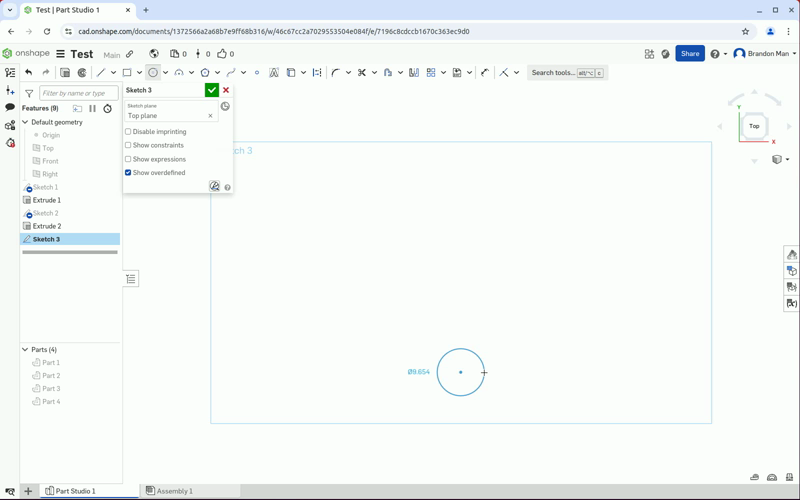
key(esc)
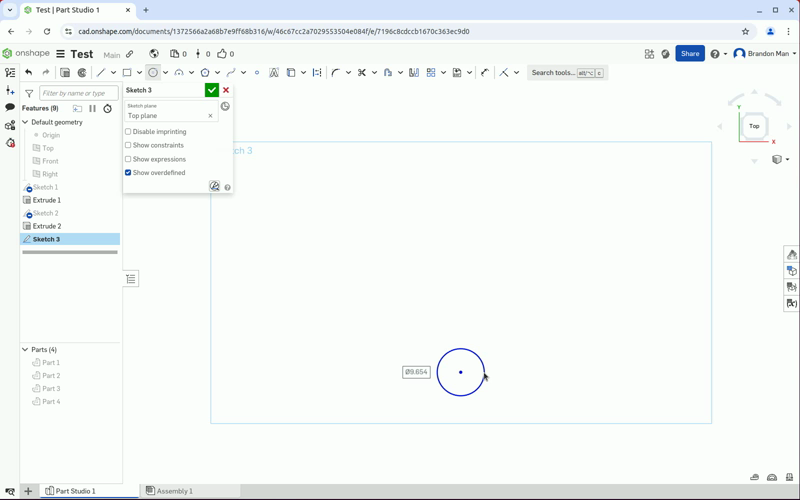
key(c)
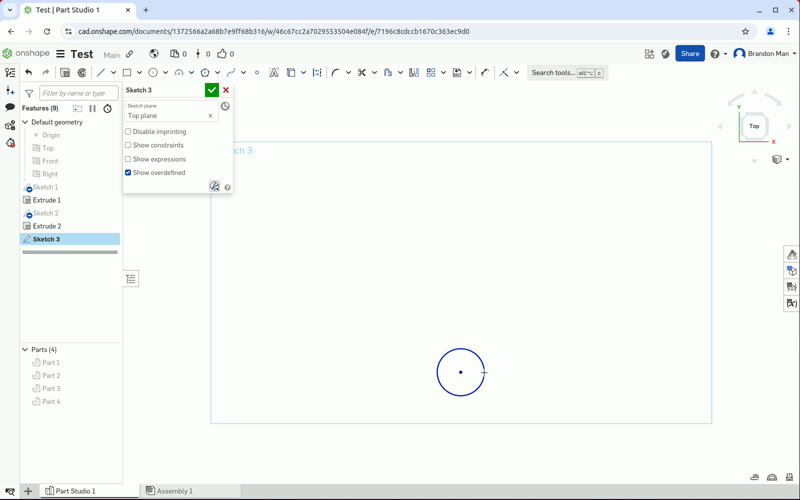
key_down(shift)
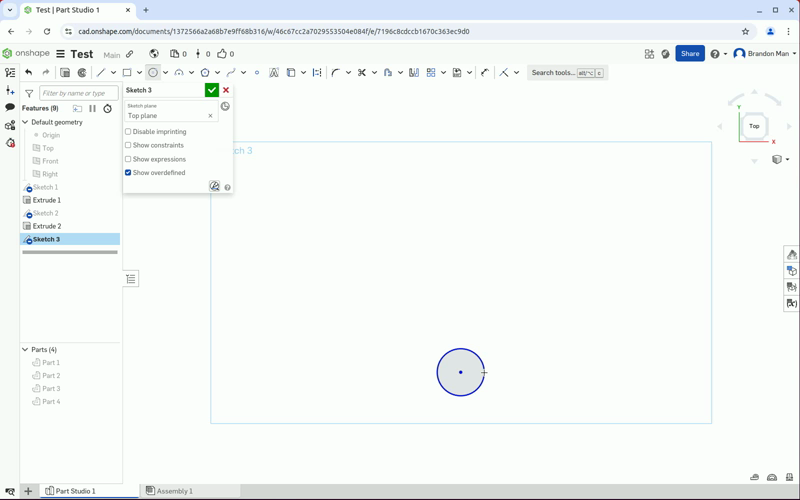
mouse_move(460, 372)
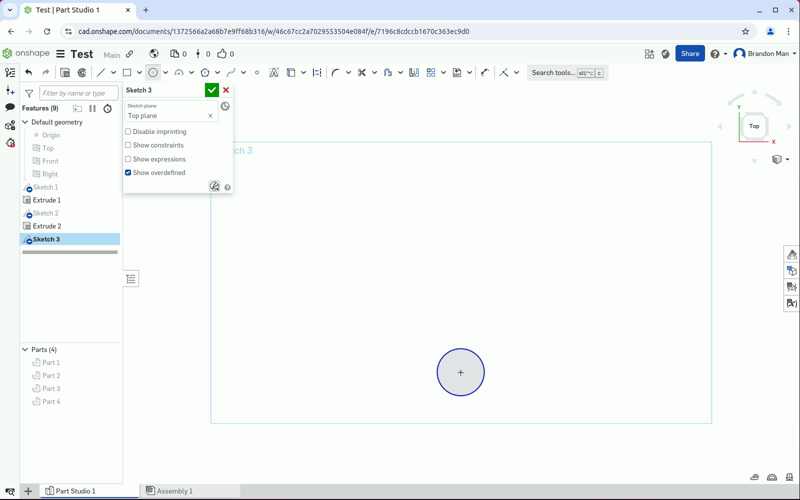
click(460, 372)
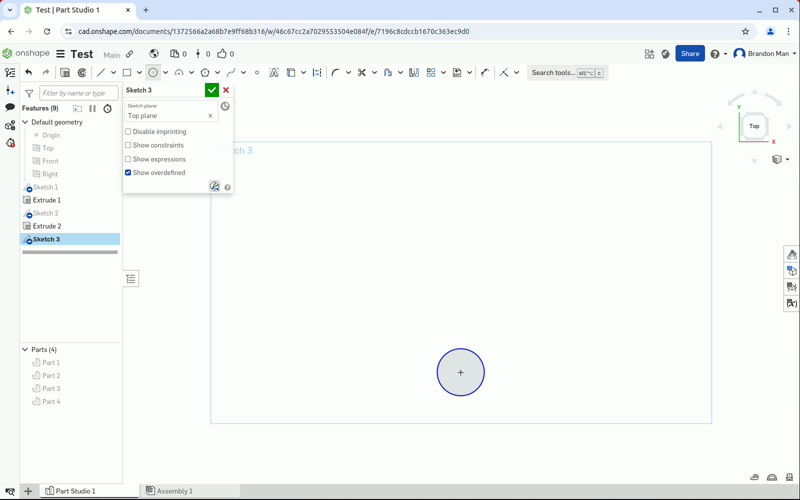
key_up(shift)
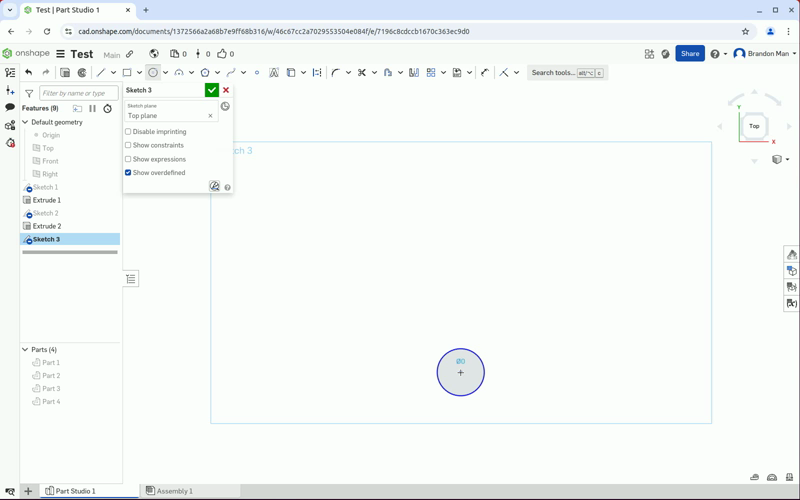
mouse_move(469, 372)
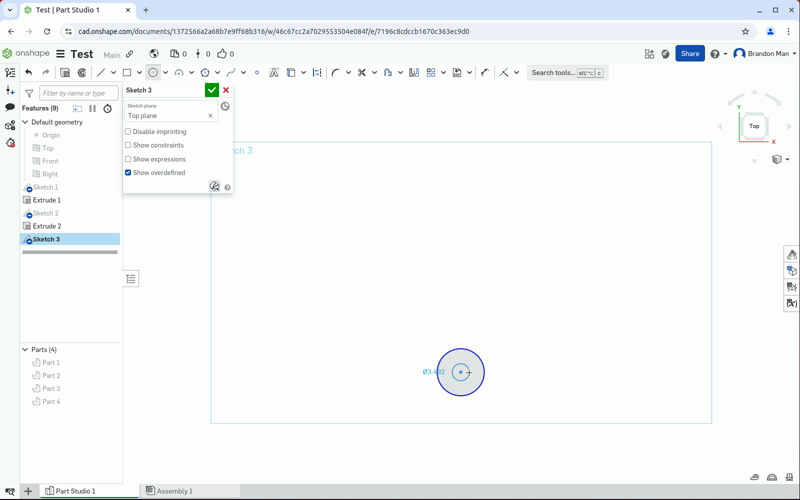
click(469, 372)
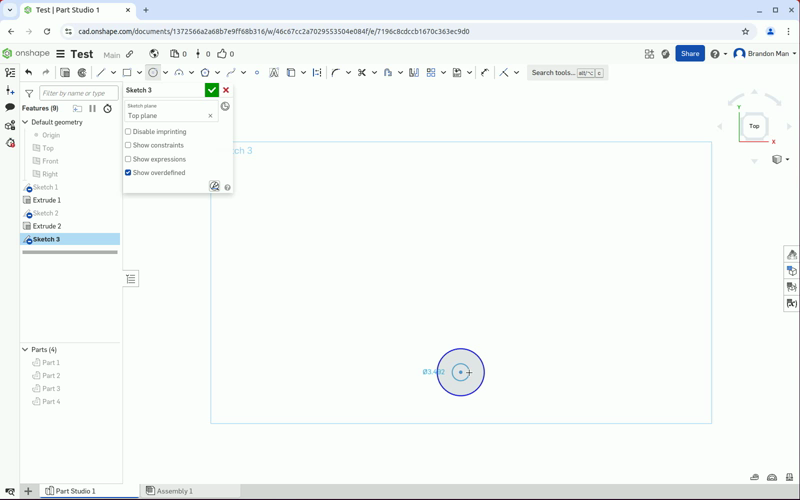
key(esc)
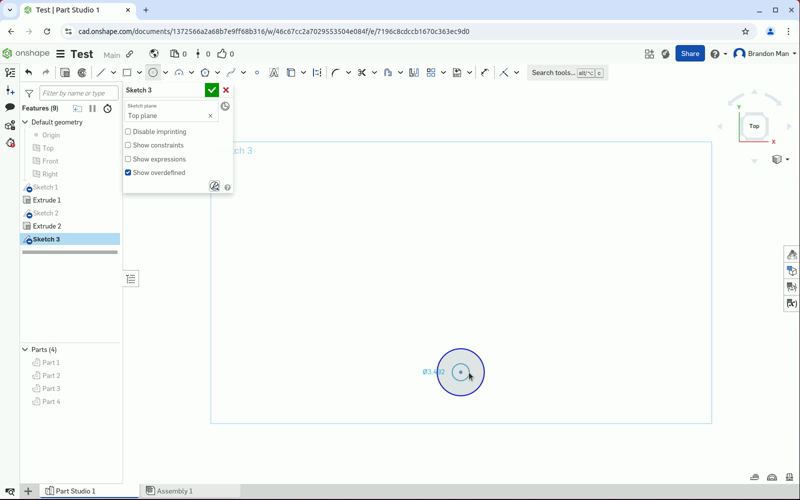
mouse_move(480, 382)
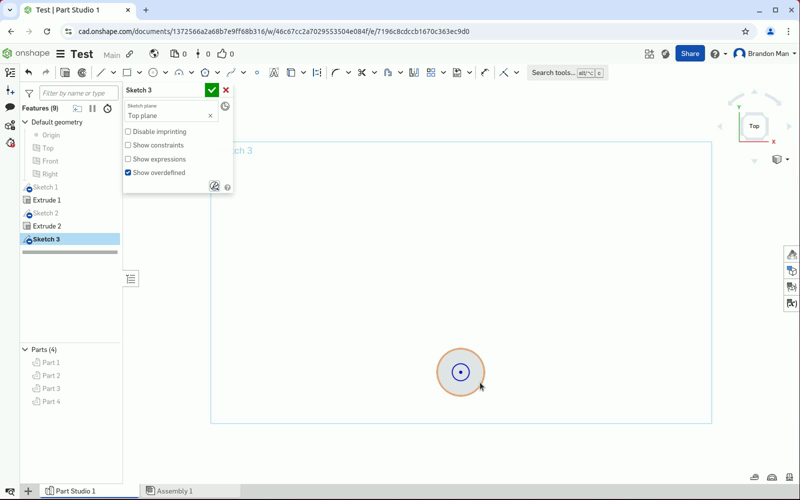
scroll(6)
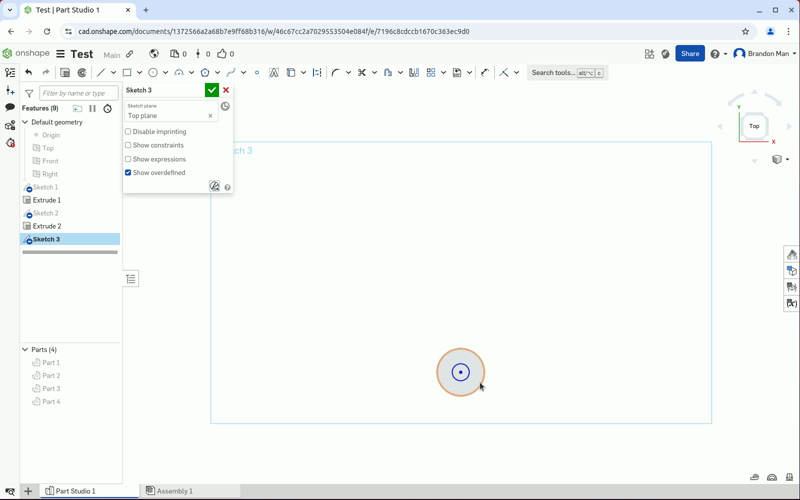
scroll(6)
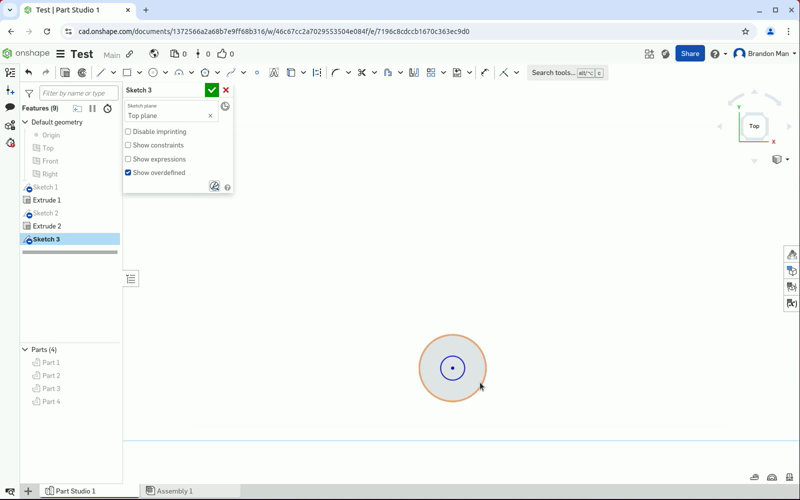
scroll(6)
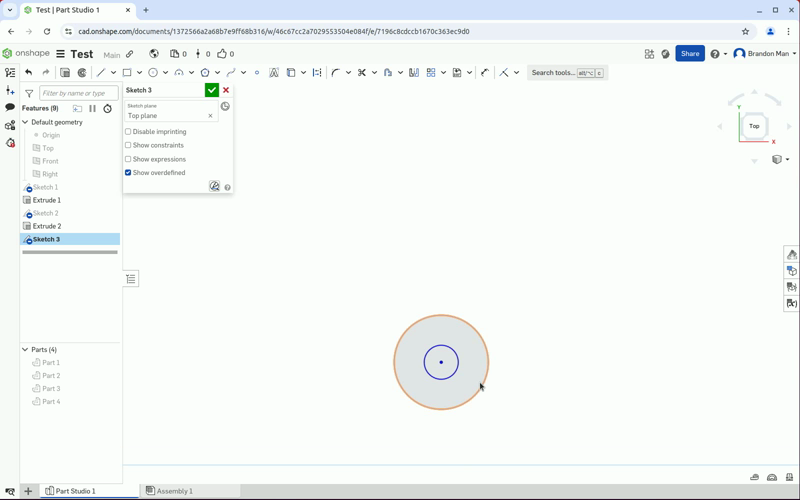
scroll(6)
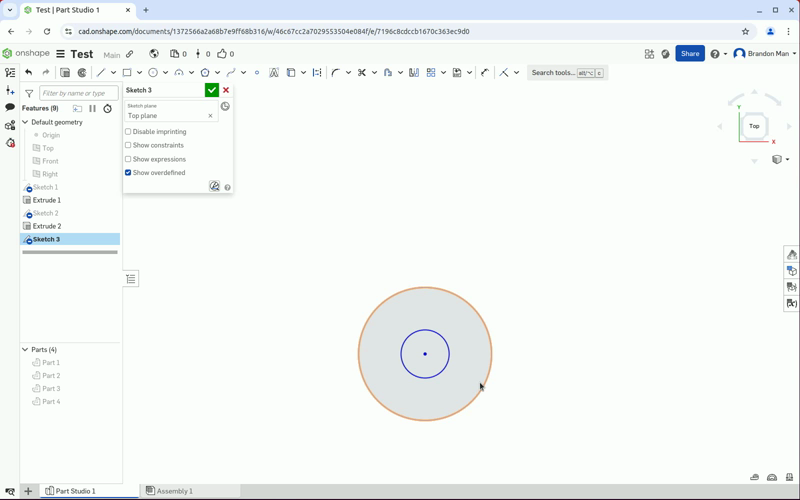
scroll(6)
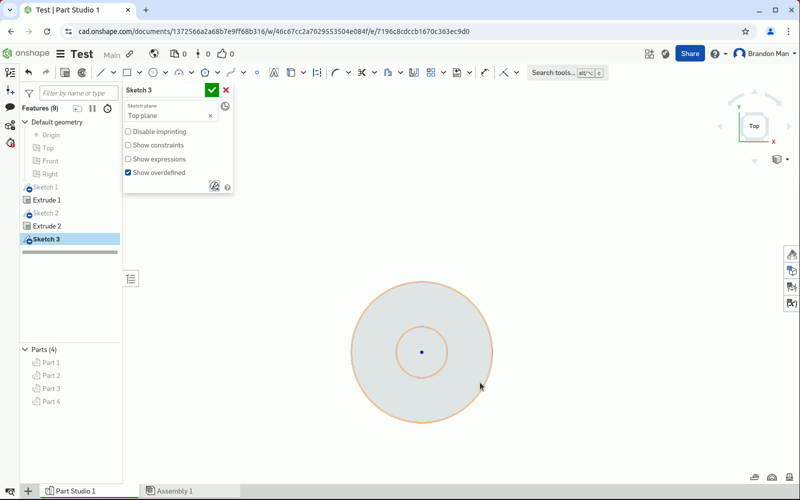
scroll(6)
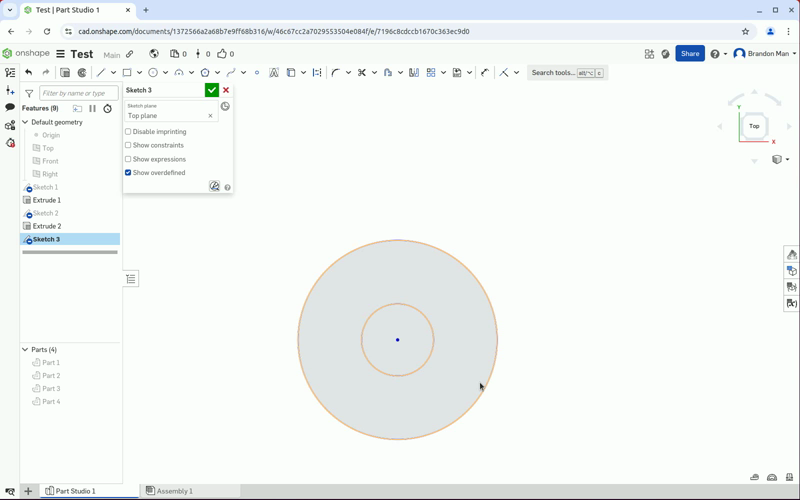
scroll(6)
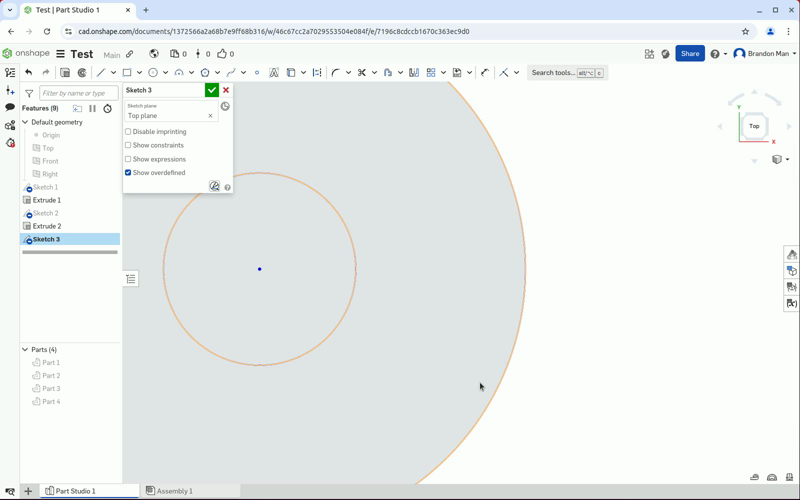
click(480, 382)
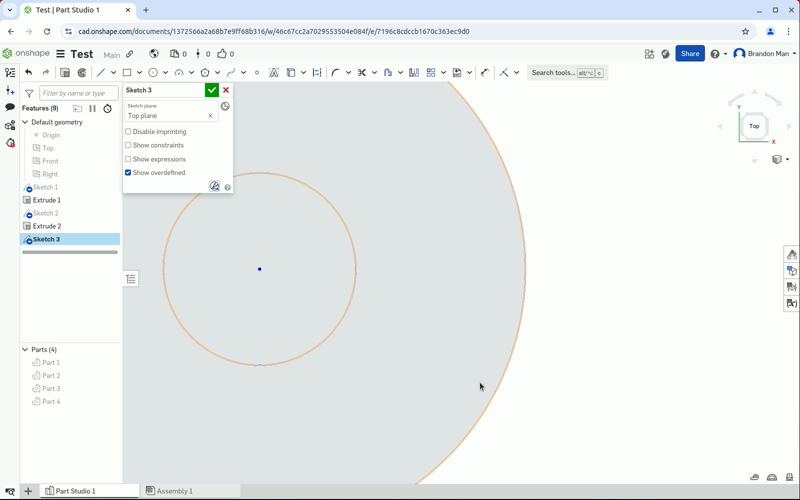
scroll(-6)
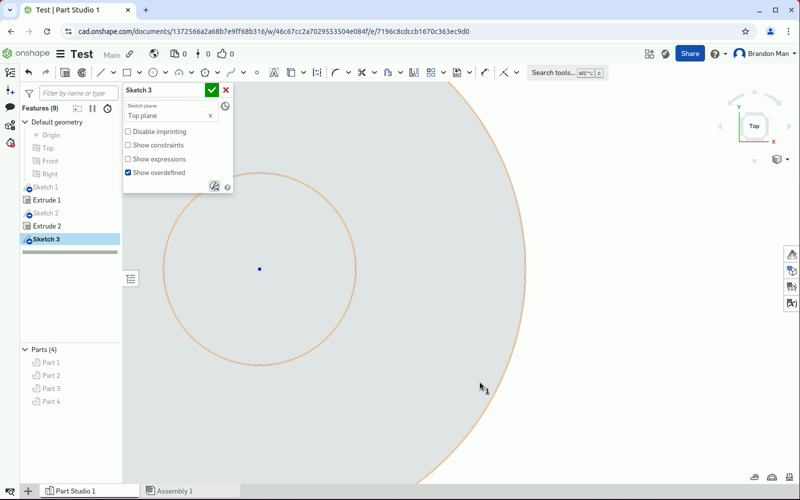
scroll(-6)
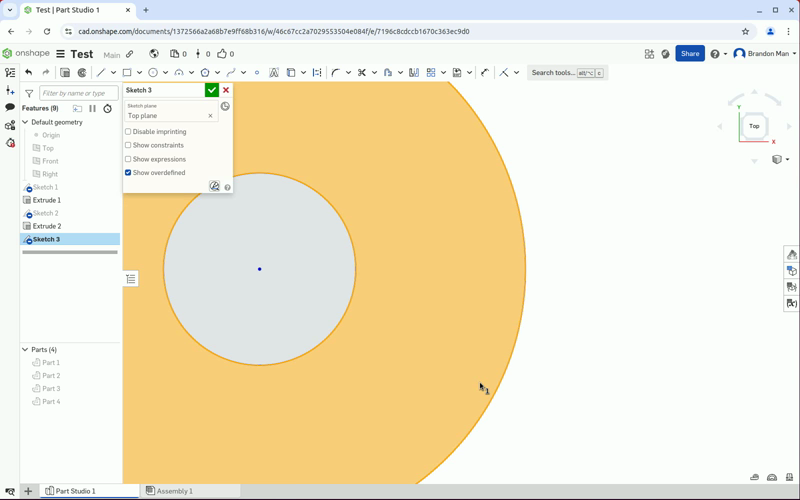
scroll(-6)
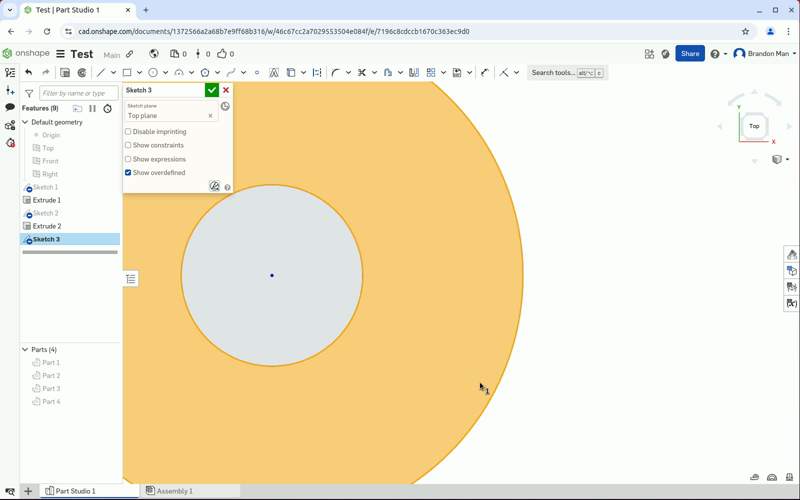
scroll(-6)
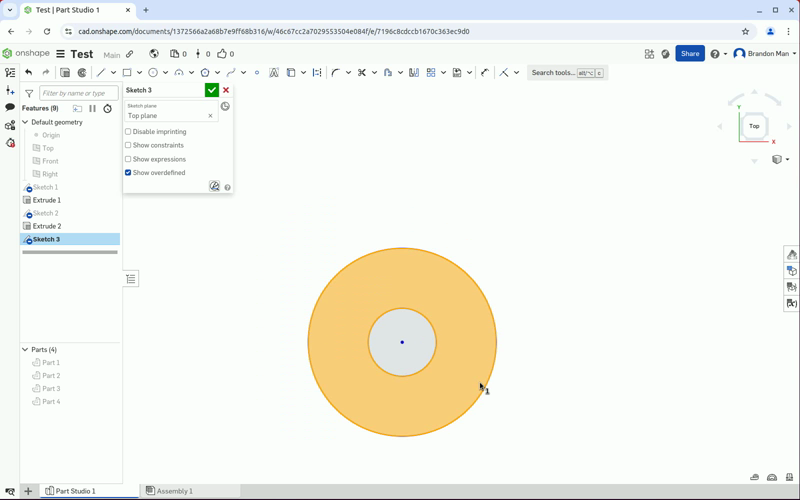
scroll(-6)
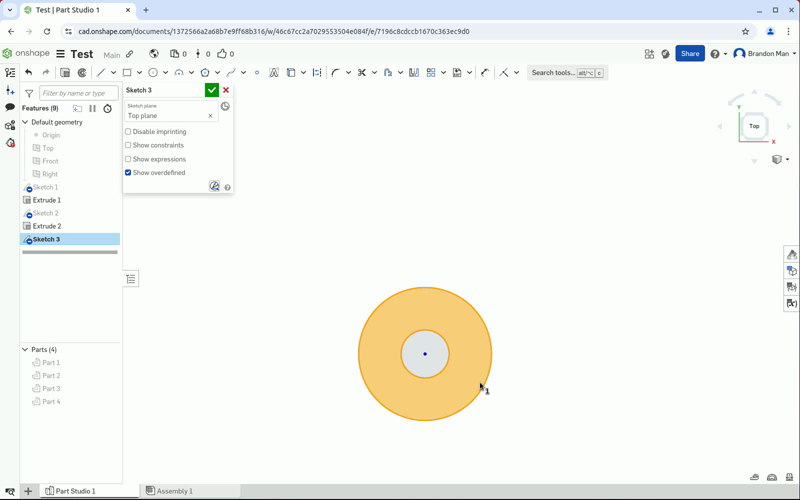
scroll(-6)
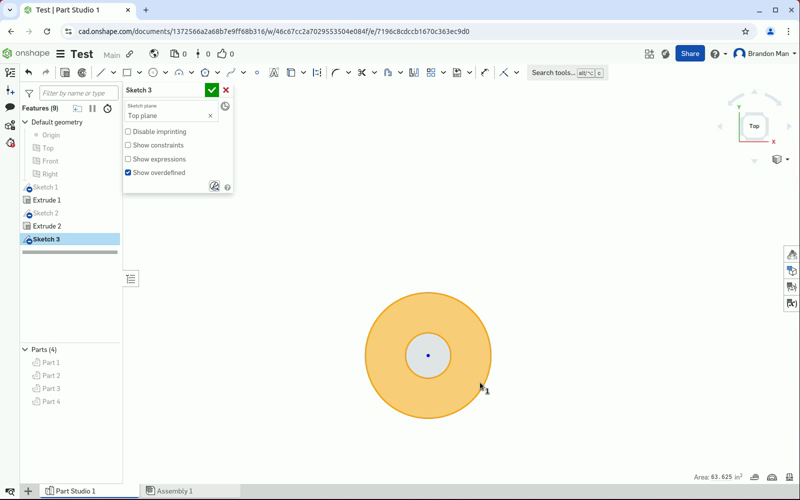
scroll(-6)
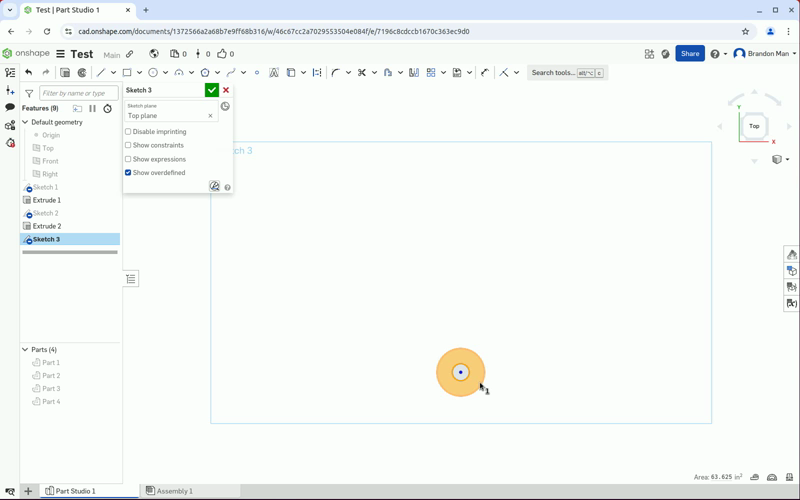
mouse_move(73, 352)
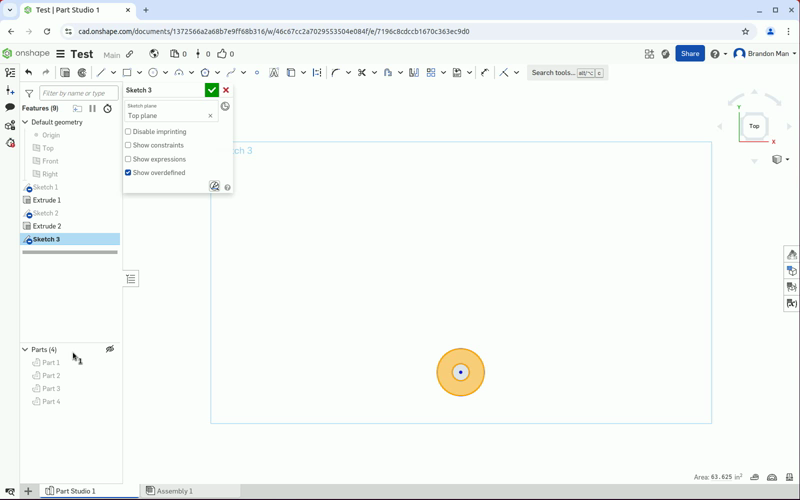
key(shift+y)
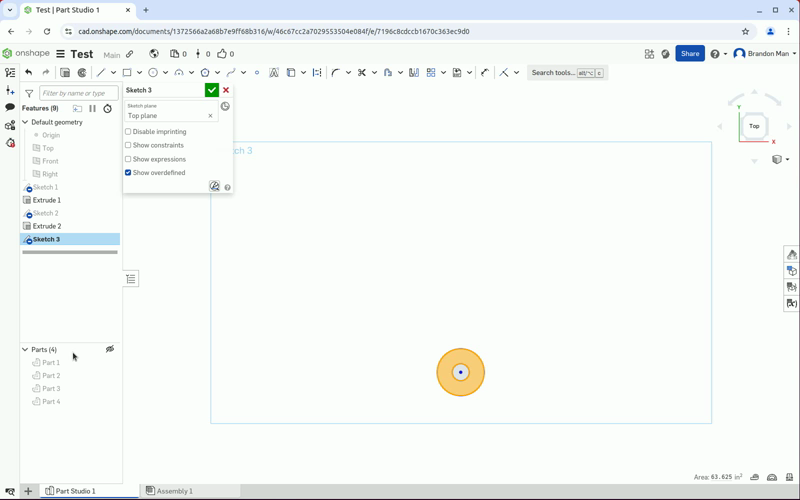
key(shift+e)
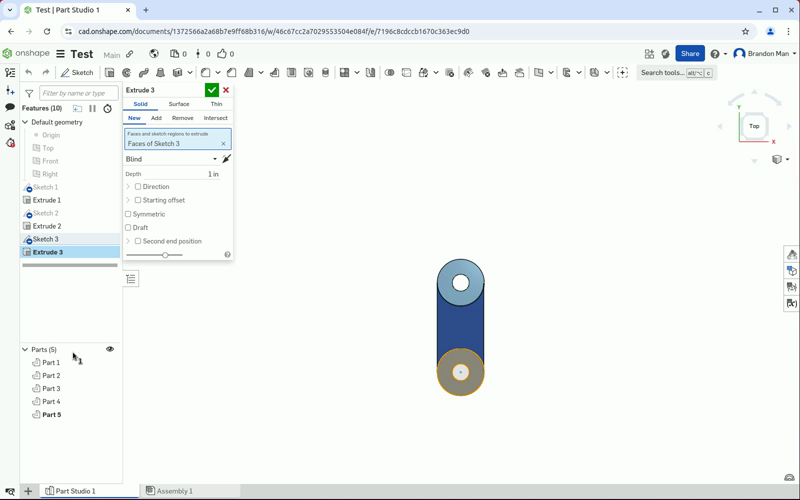
mouse_move(143, 106)
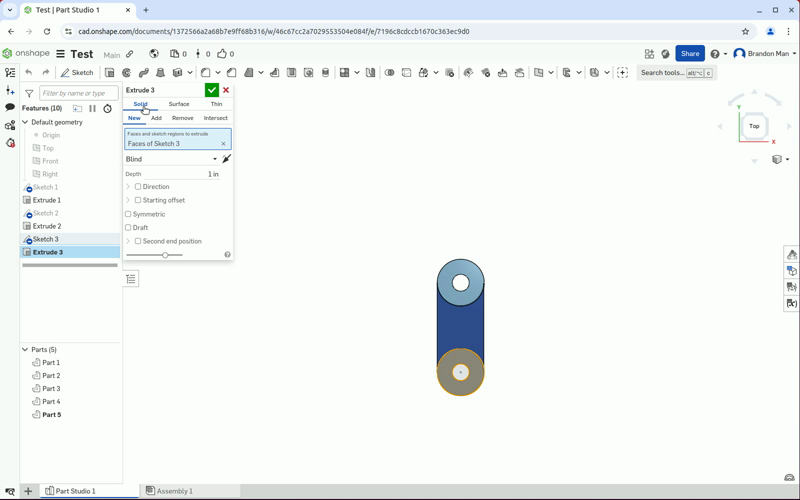
click(143, 106)
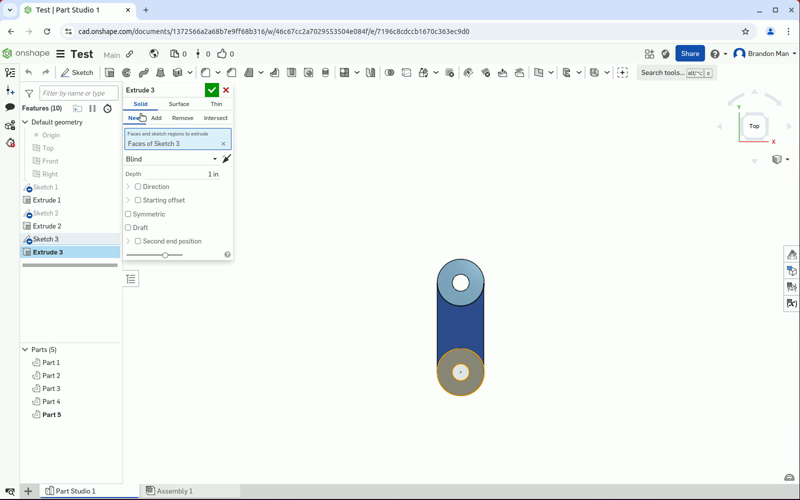
mouse_move(137, 120)
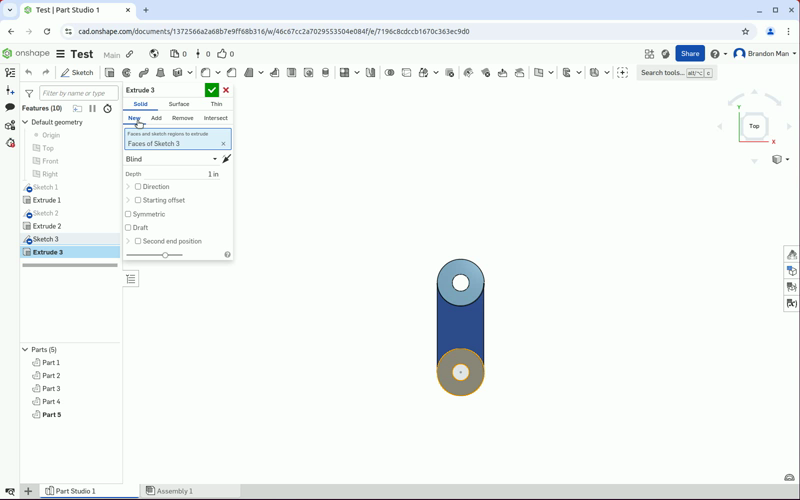
click(137, 120)
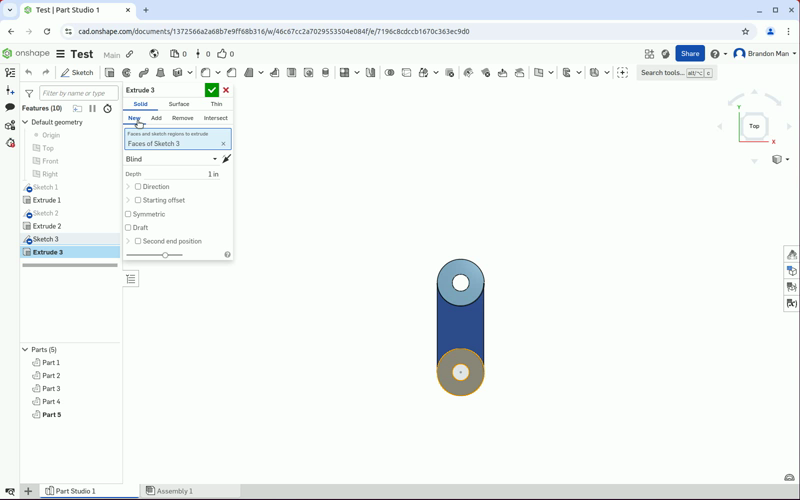
key(tab, 4)
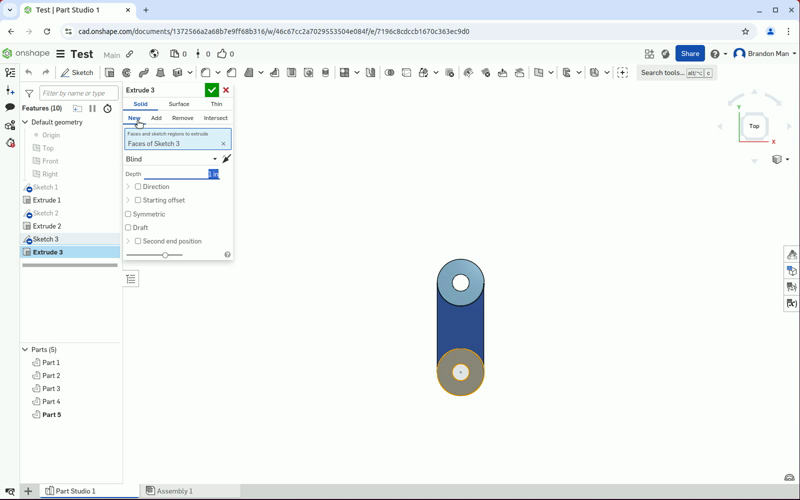
text(3.611)
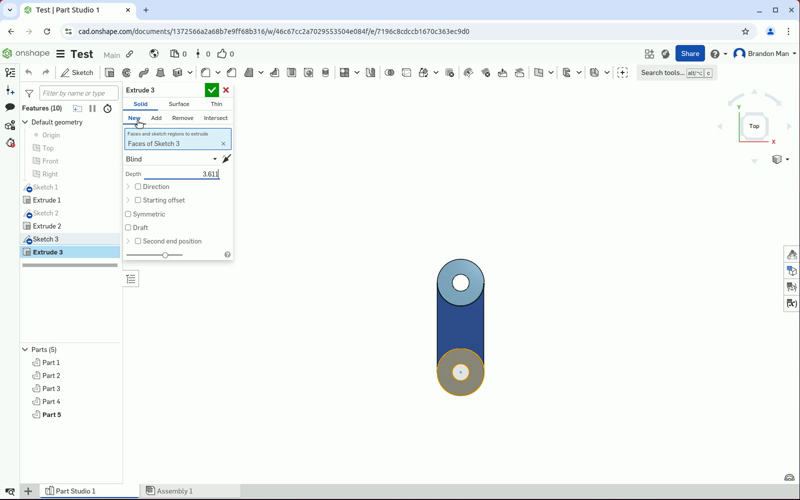
key(enter)
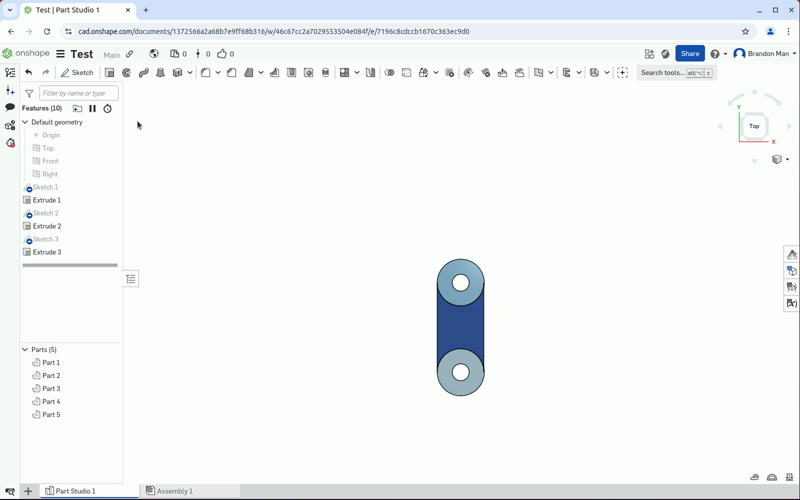
key(shift+h)
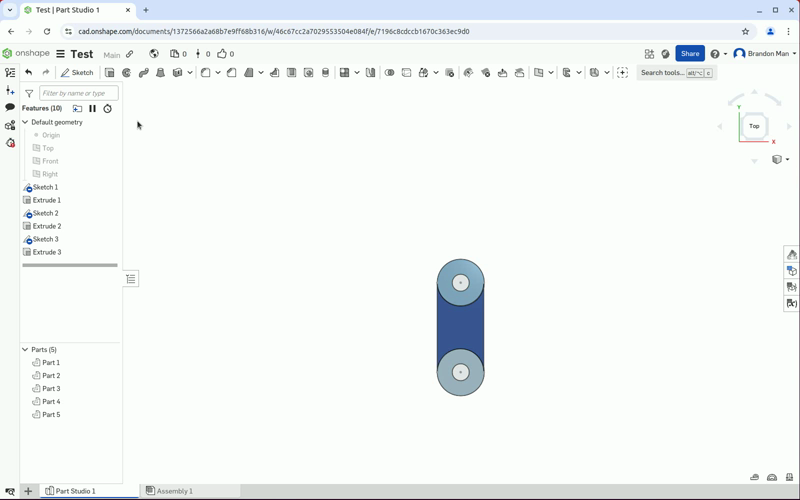
key(shift+h)
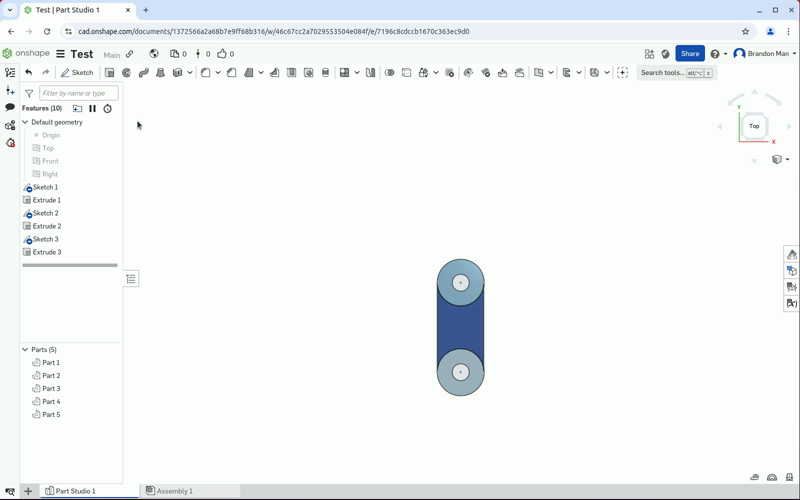
key(shift+7)
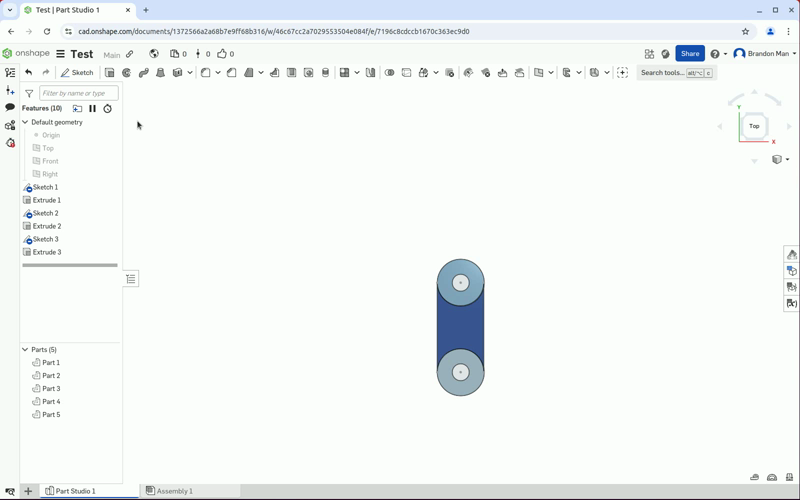
key(up, 3)
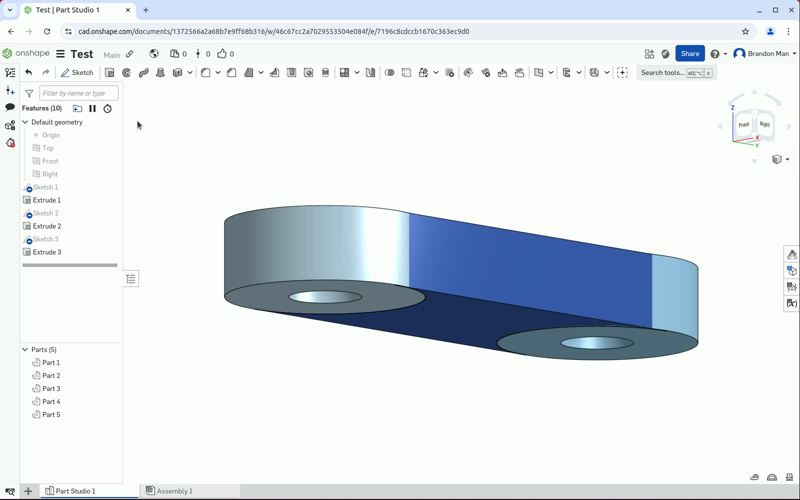
key(left, 3)
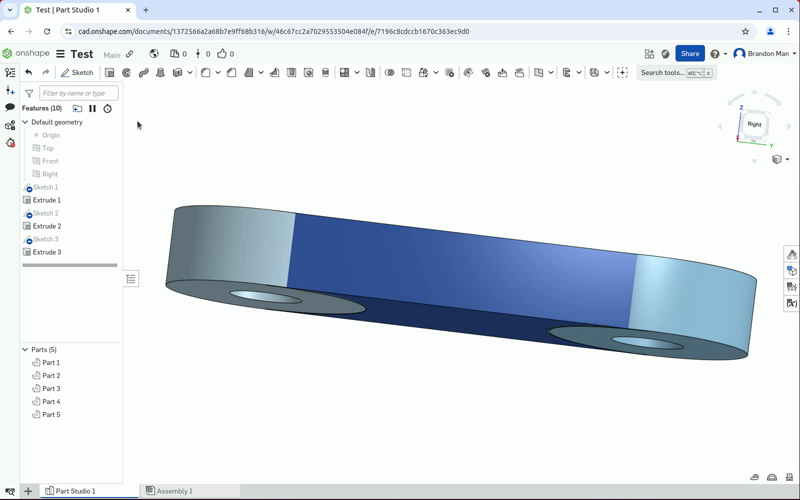
key(right, 3)
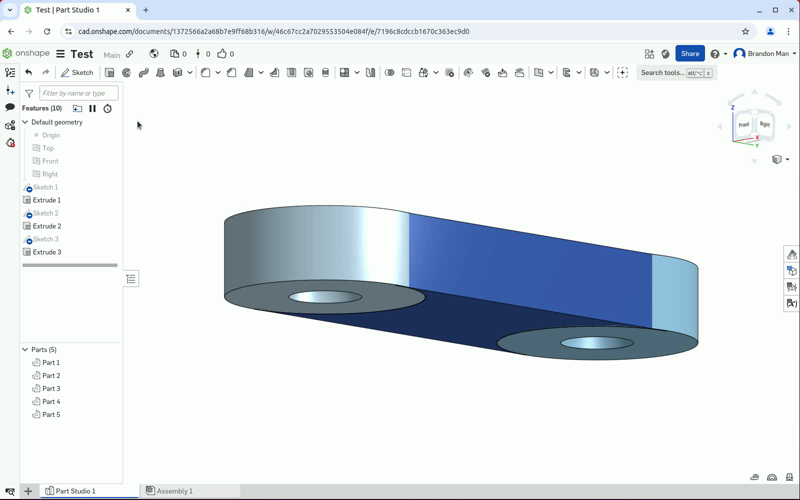
key(down, 3)
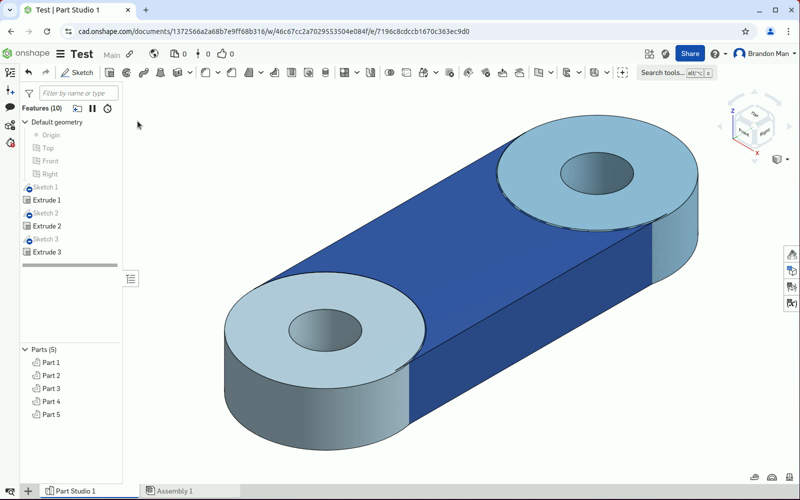
mouse_move(73, 189)
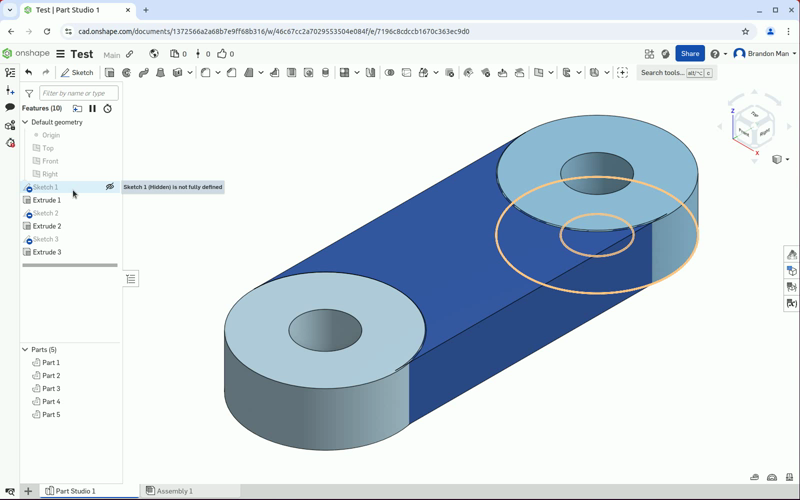
click(73, 189)